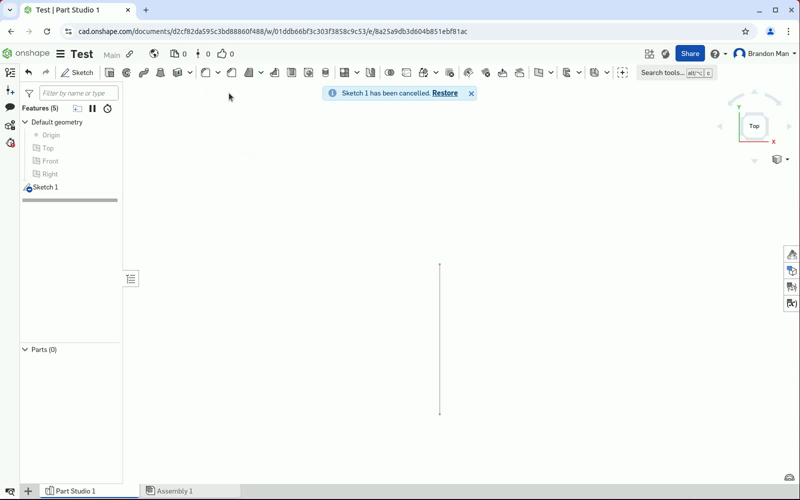
key(shift+h)
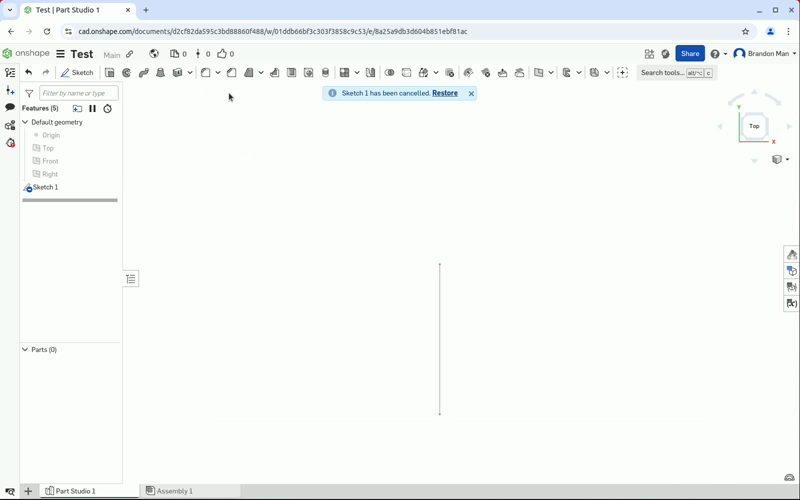
key(shift+s)
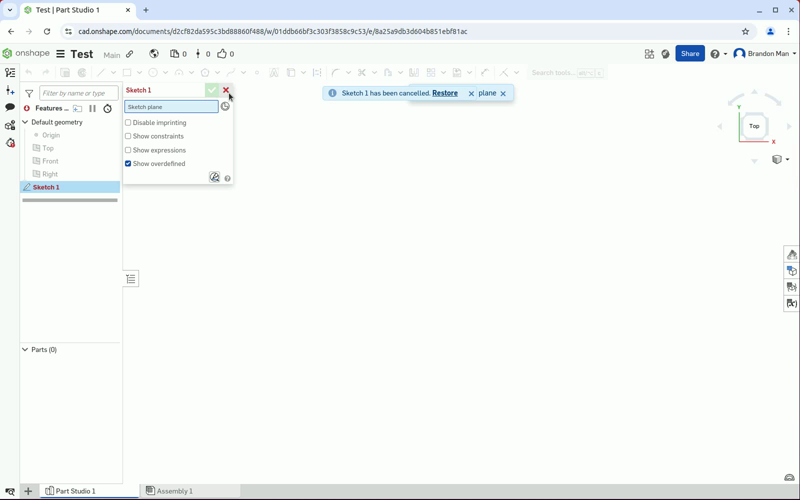
mouse_move(73, 150)
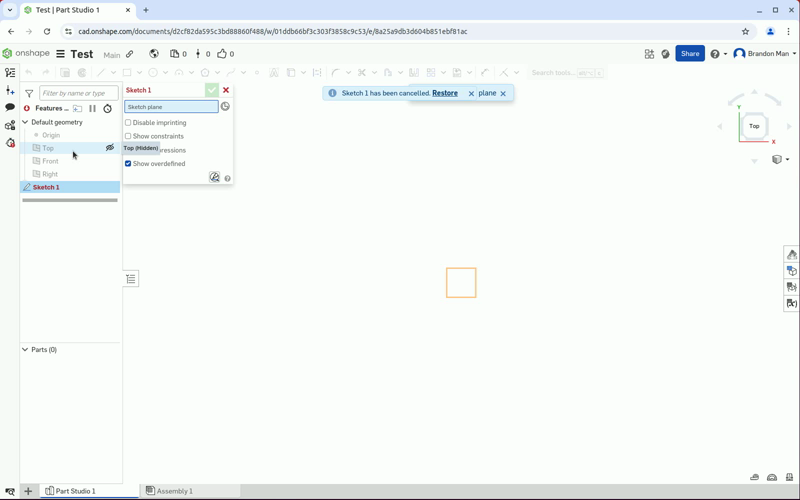
click(73, 150)
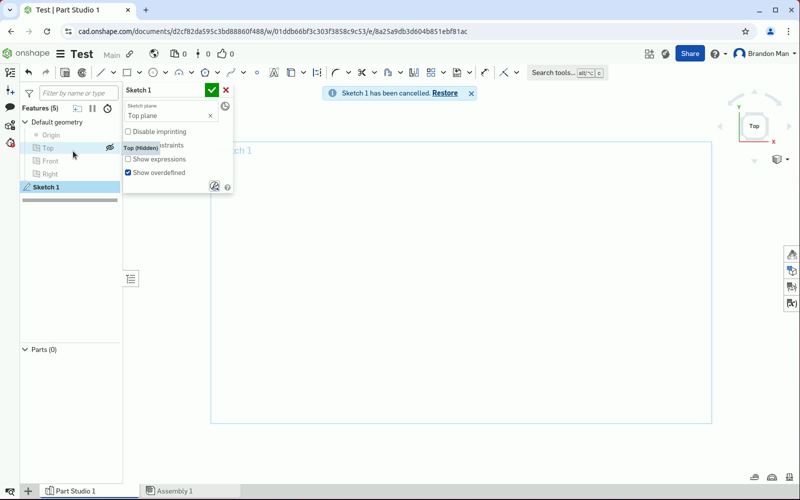
mouse_move(73, 352)
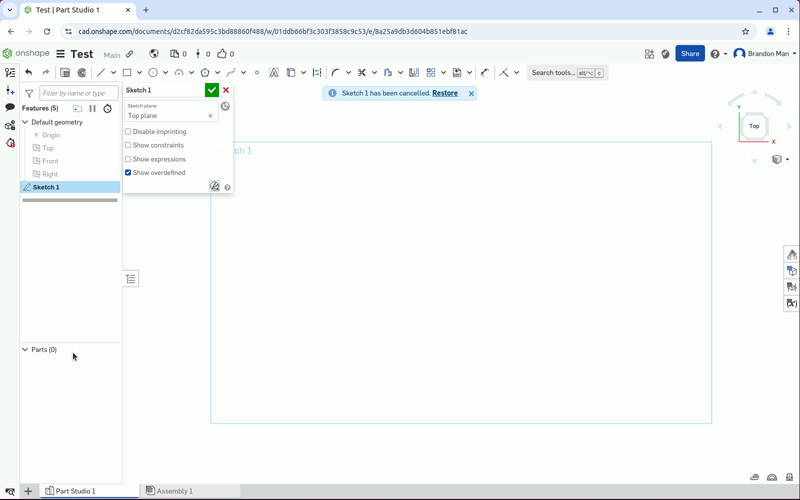
key(y)
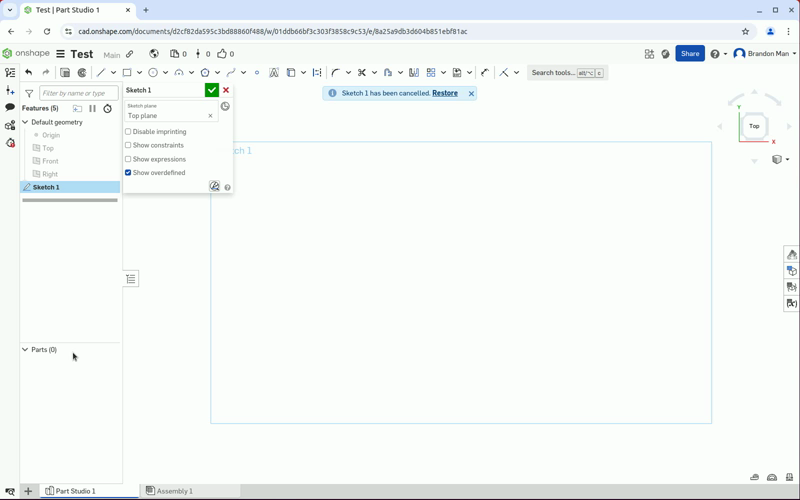
key(l)
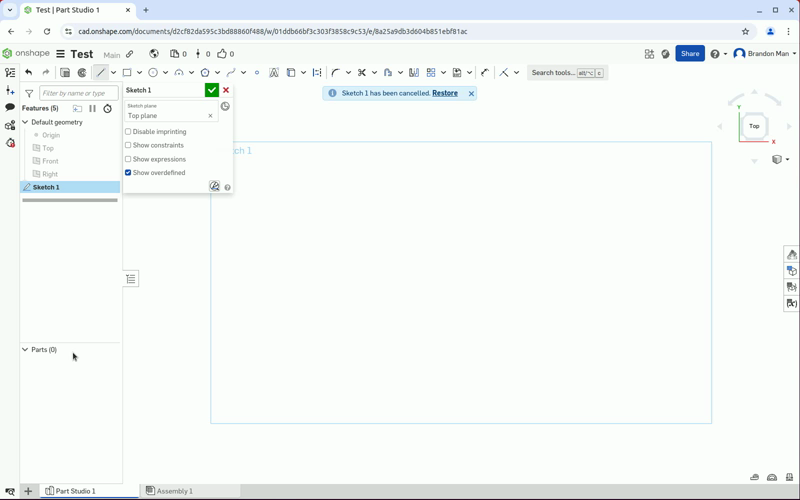
key_down(shift)
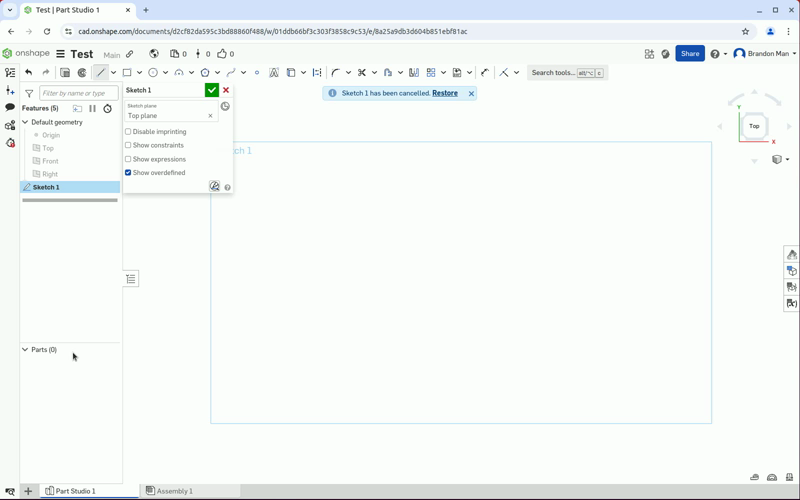
mouse_move(416, 330)
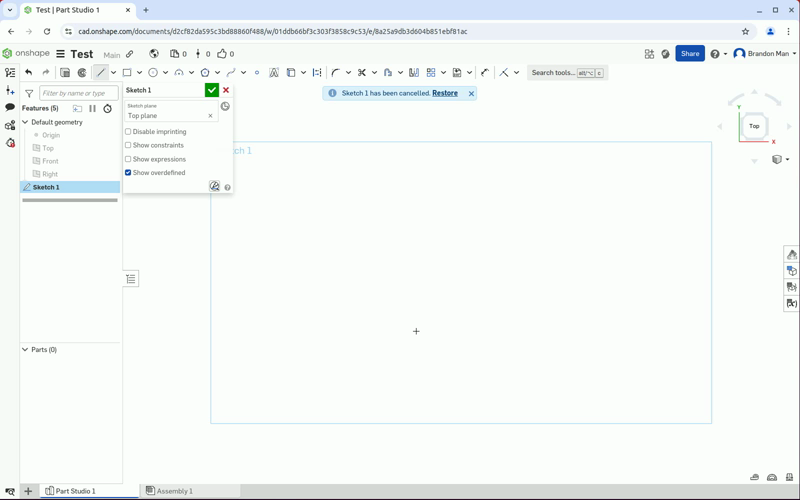
click(416, 330)
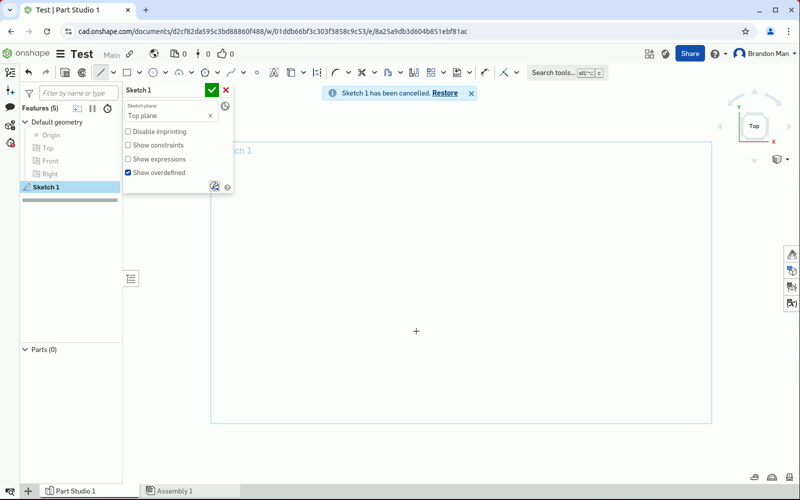
key_up(shift)
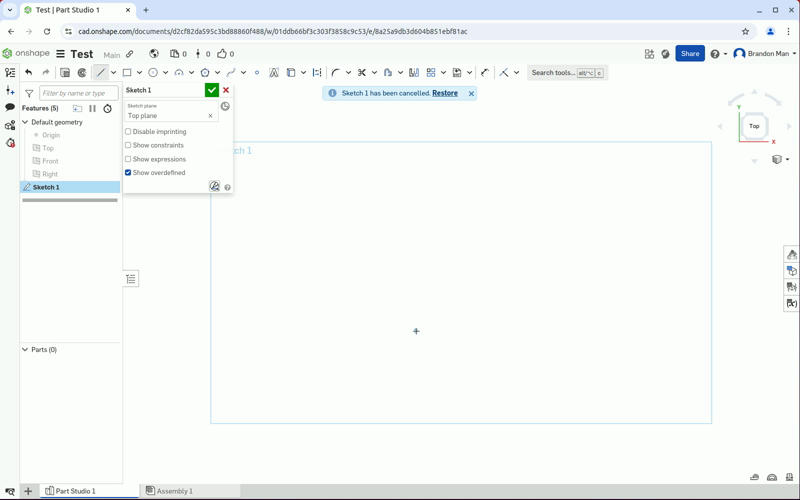
key_down(shift)
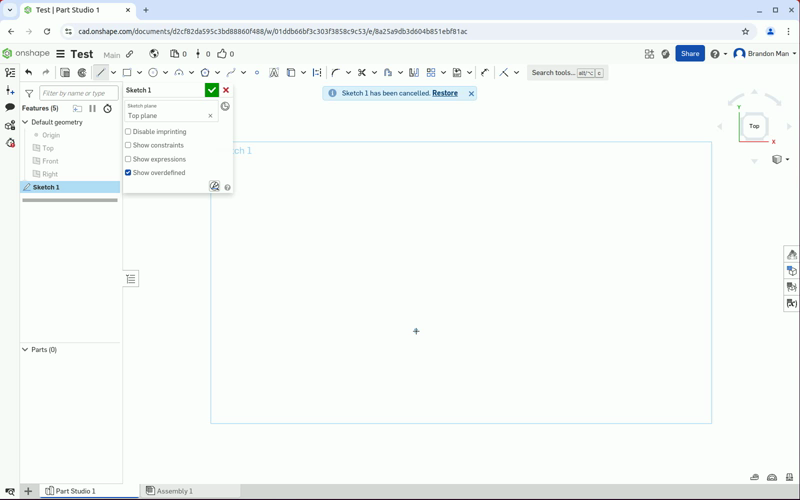
mouse_move(528, 330)
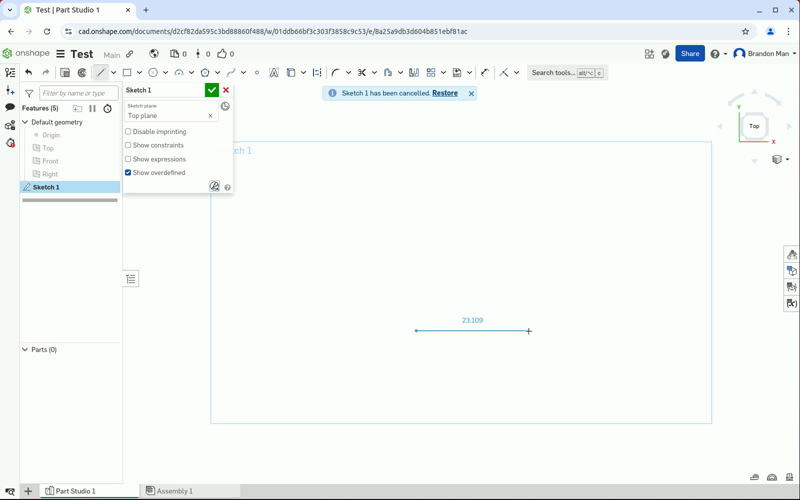
click(528, 330)
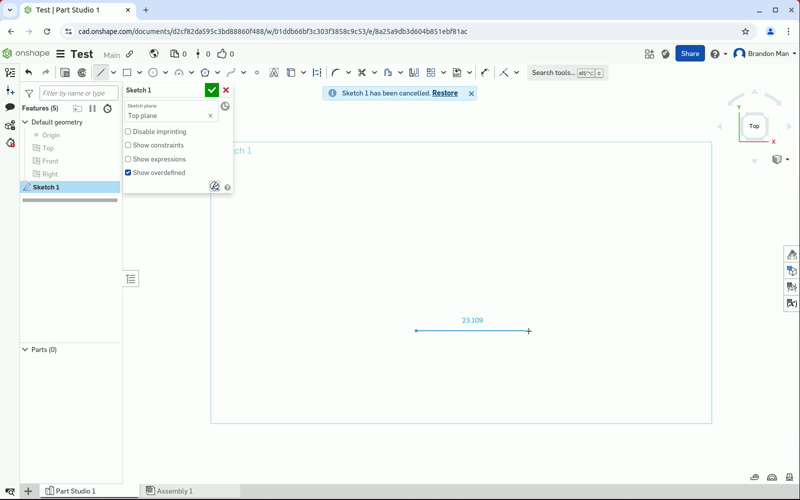
key_up(shift)
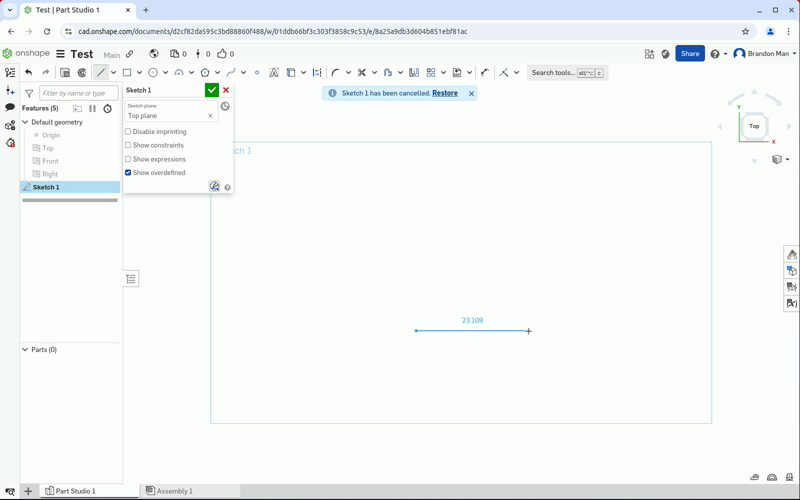
key_down(shift)
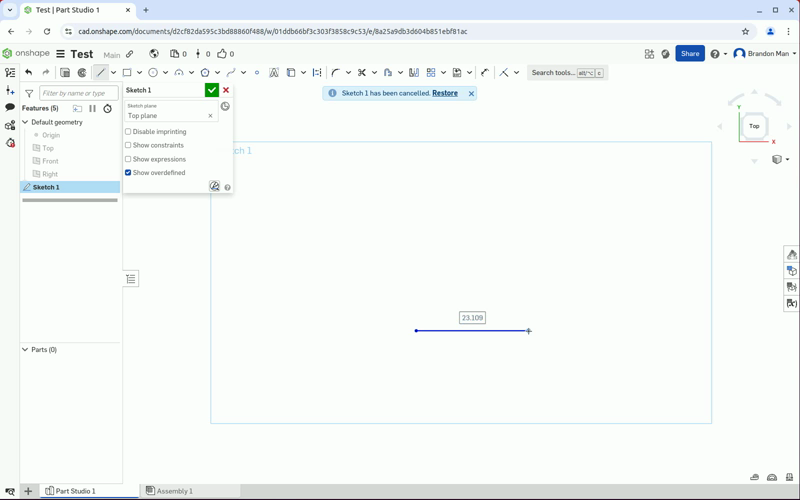
mouse_move(528, 218)
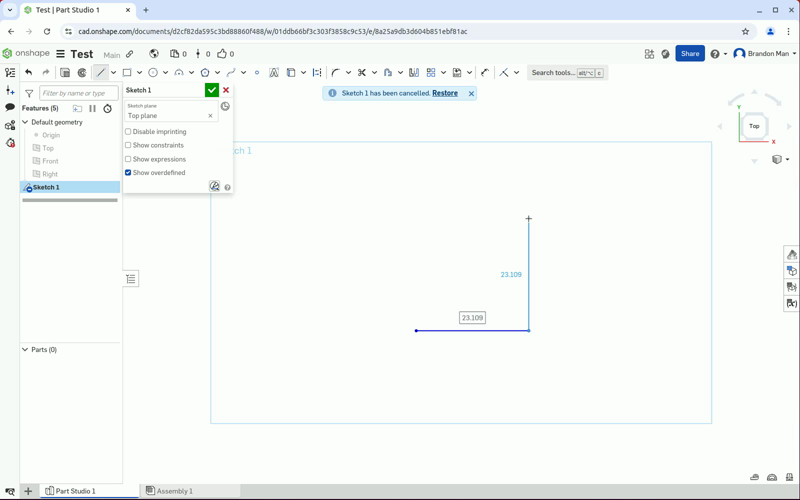
click(528, 218)
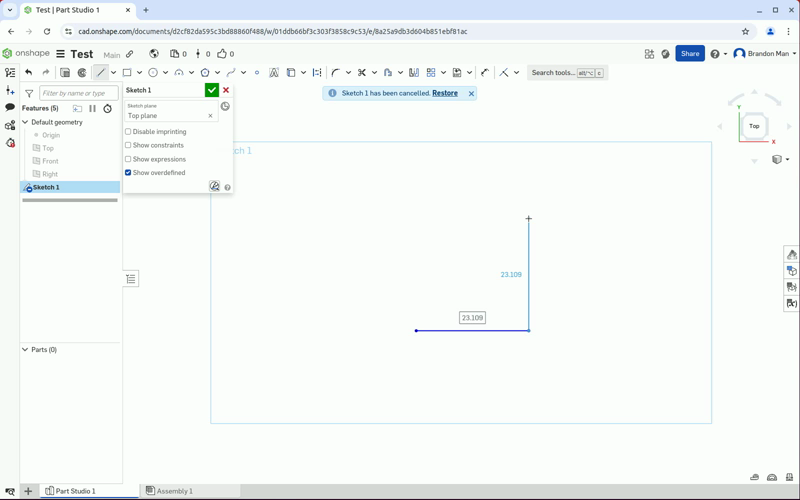
key_up(shift)
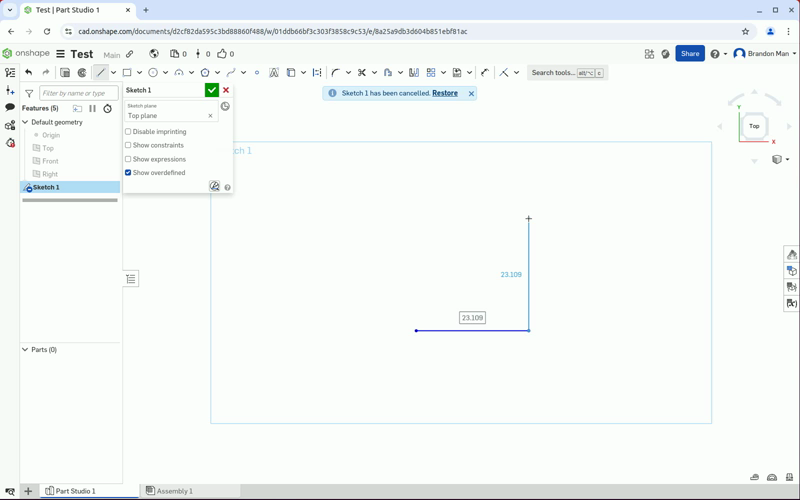
key_down(shift)
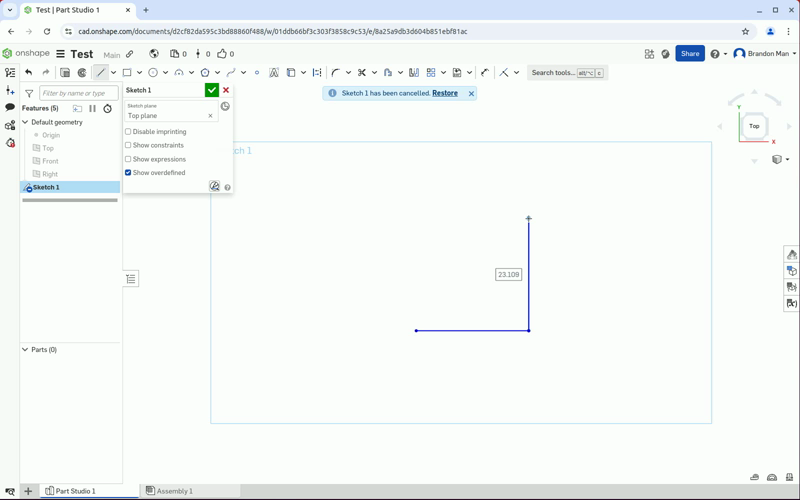
mouse_move(416, 218)
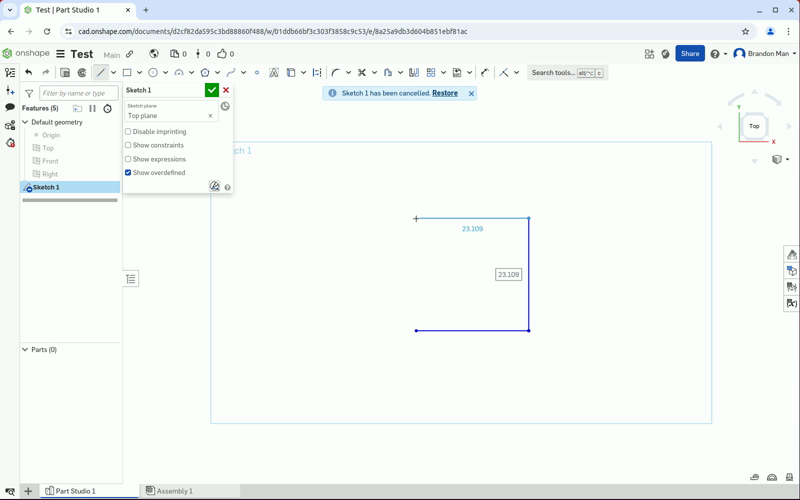
click(416, 218)
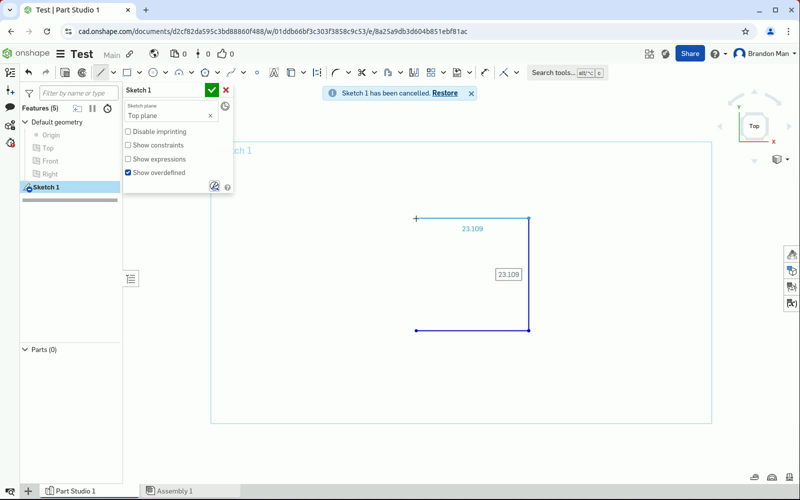
key_up(shift)
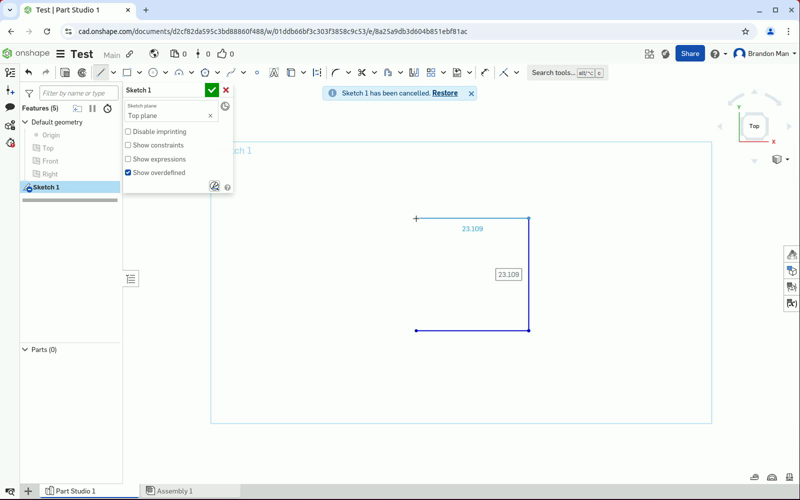
key_down(shift)
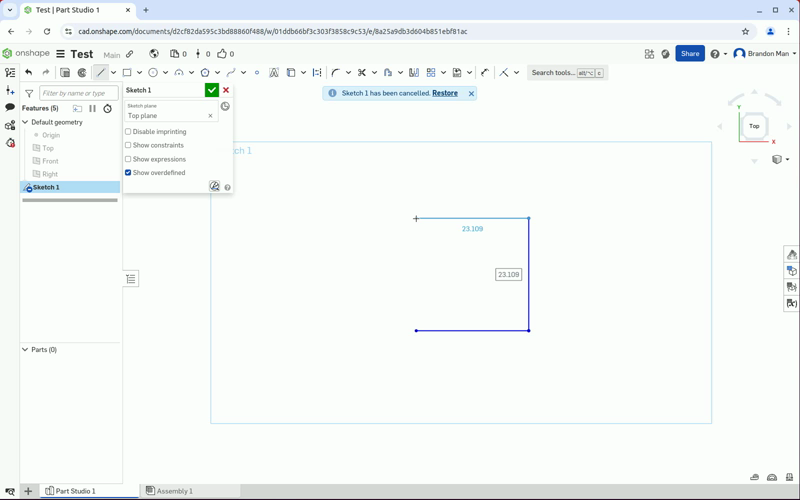
mouse_move(416, 330)
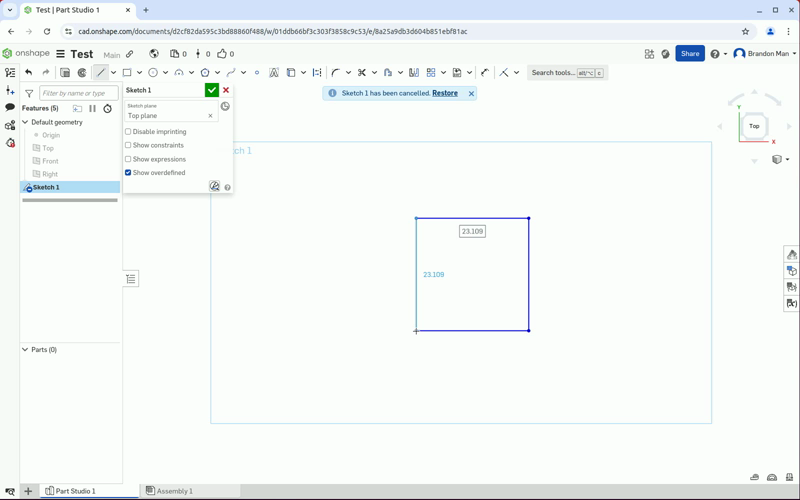
key_up(shift)
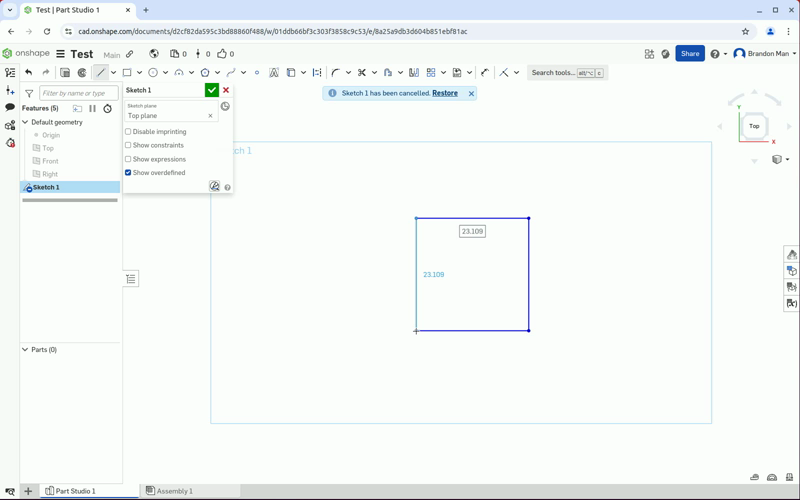
click(416, 330)
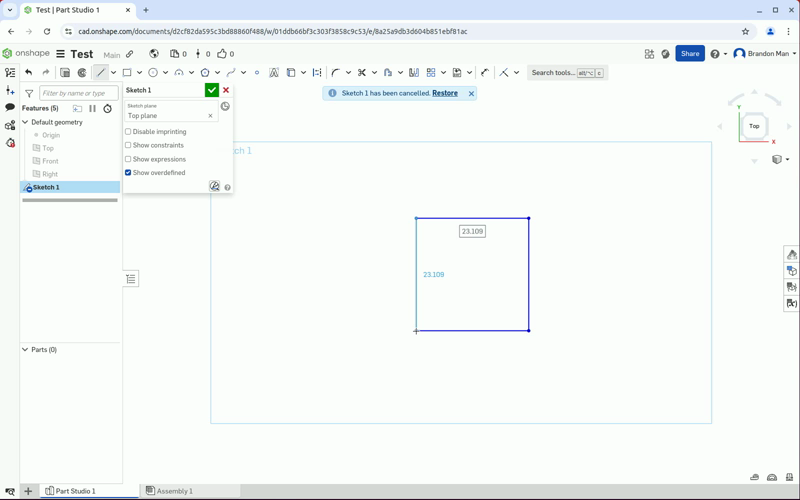
key(esc)
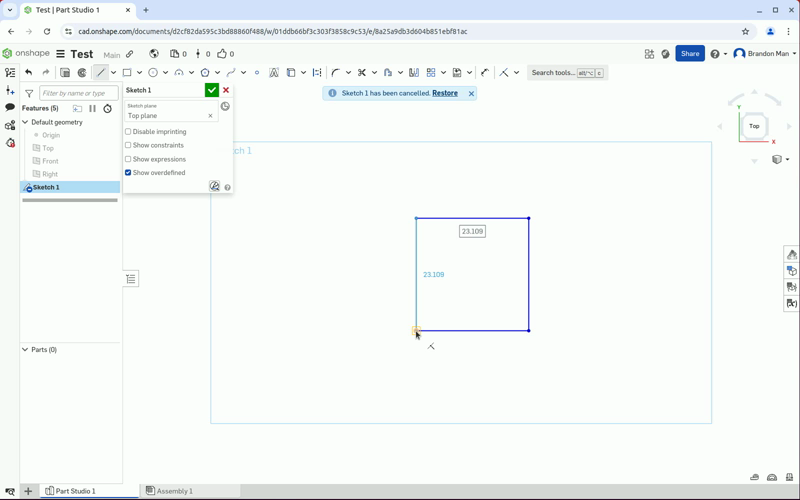
mouse_move(495, 305)
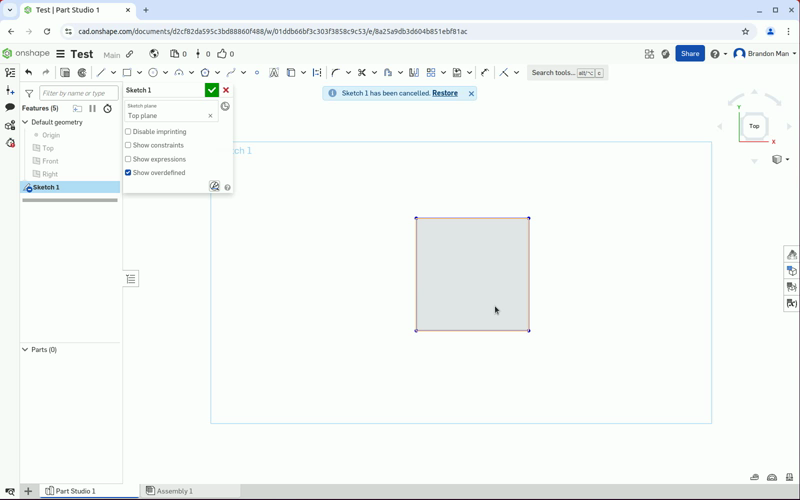
click(495, 305)
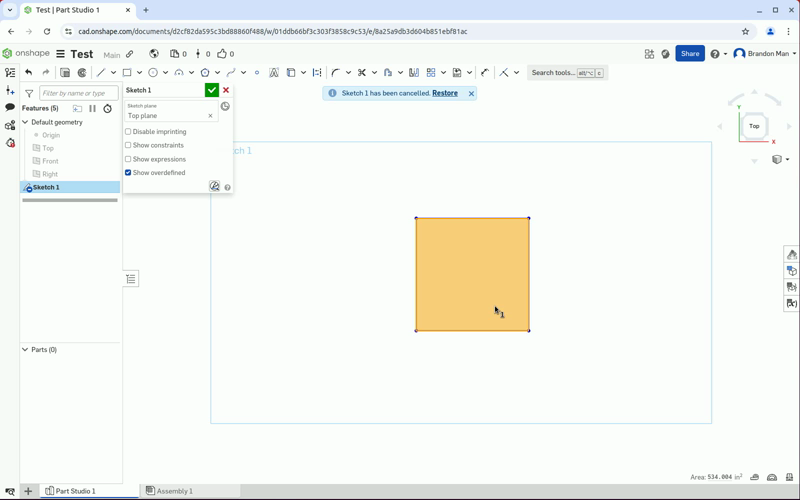
mouse_move(73, 352)
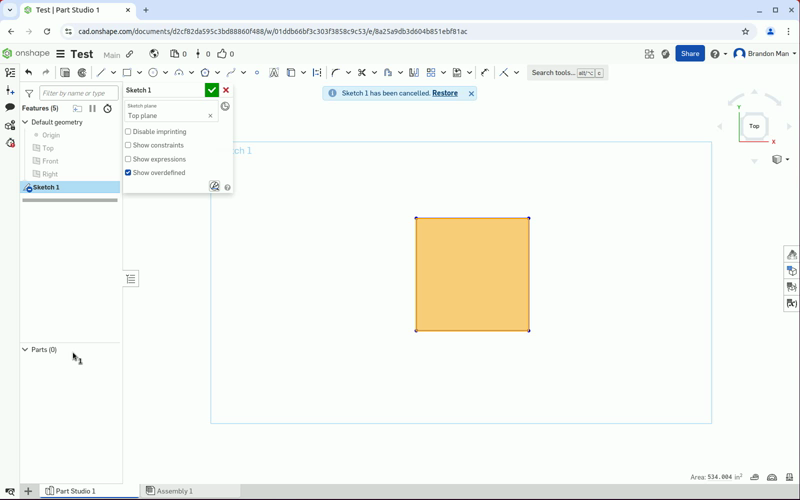
key(shift+y)
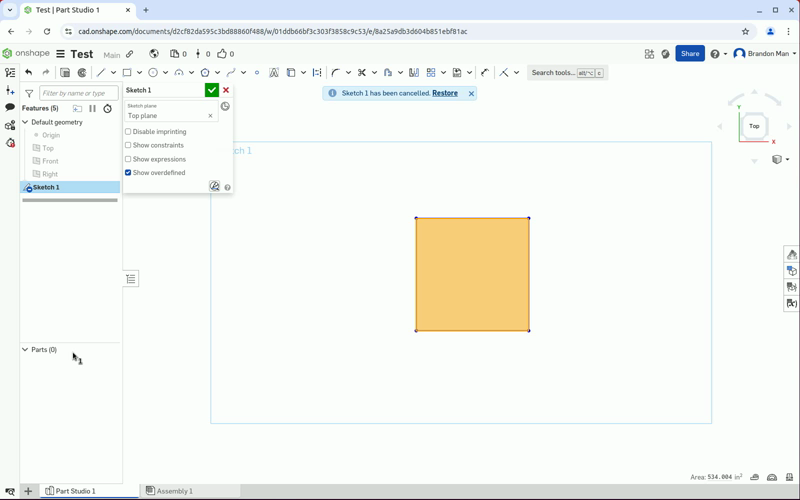
key(shift+e)
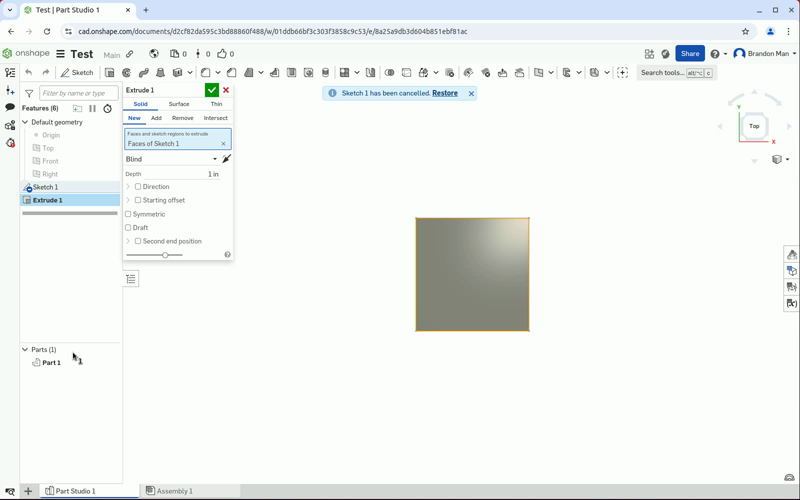
mouse_move(143, 106)
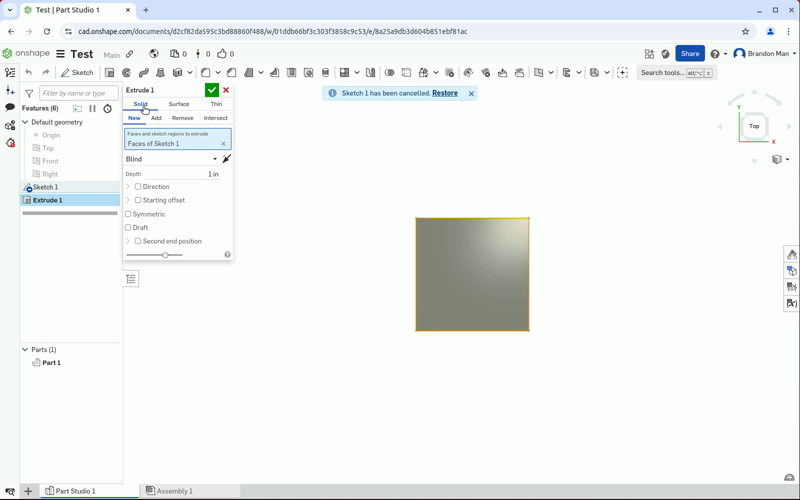
click(143, 106)
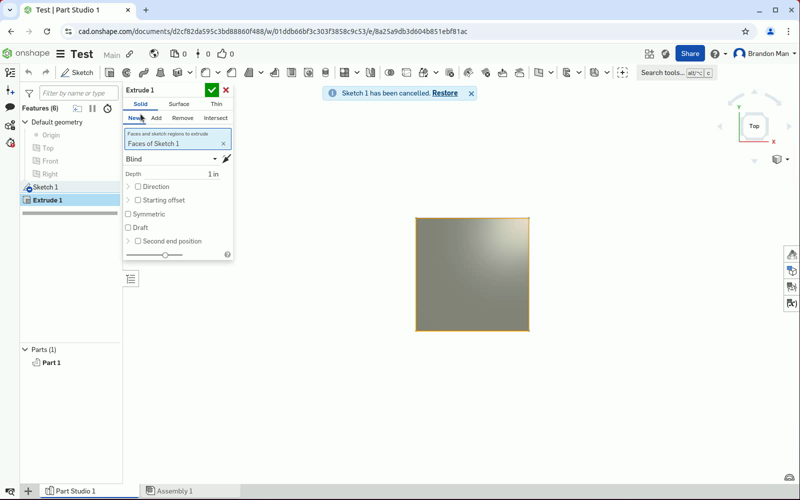
mouse_move(137, 120)
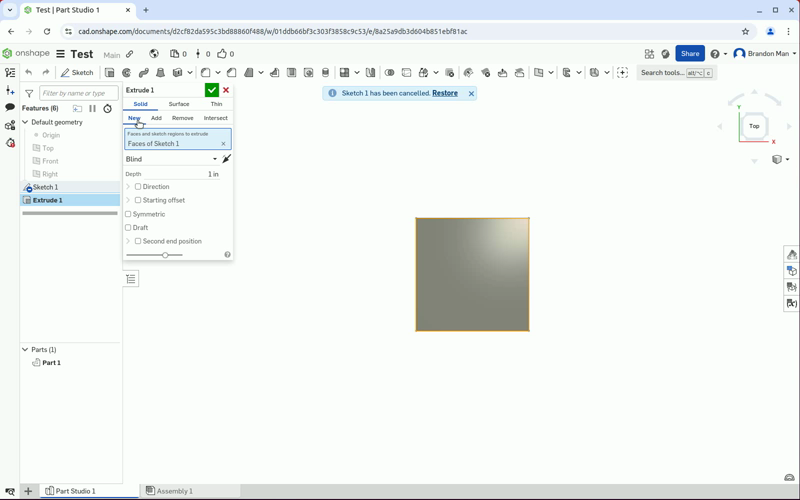
click(137, 120)
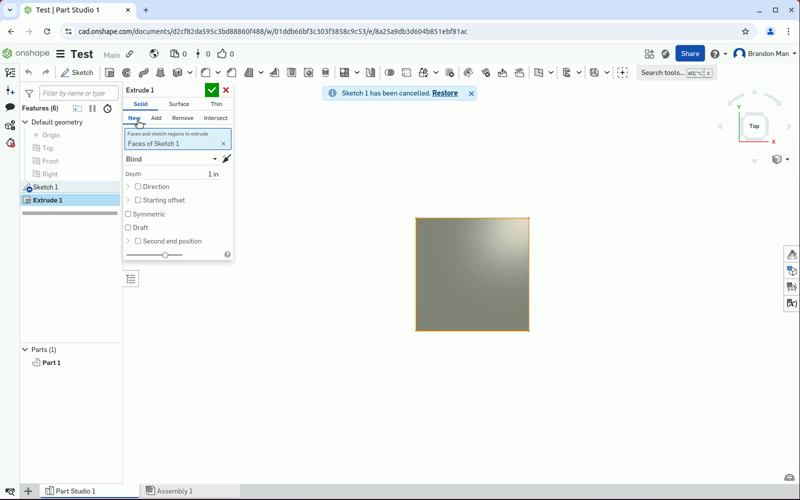
key(tab, 4)
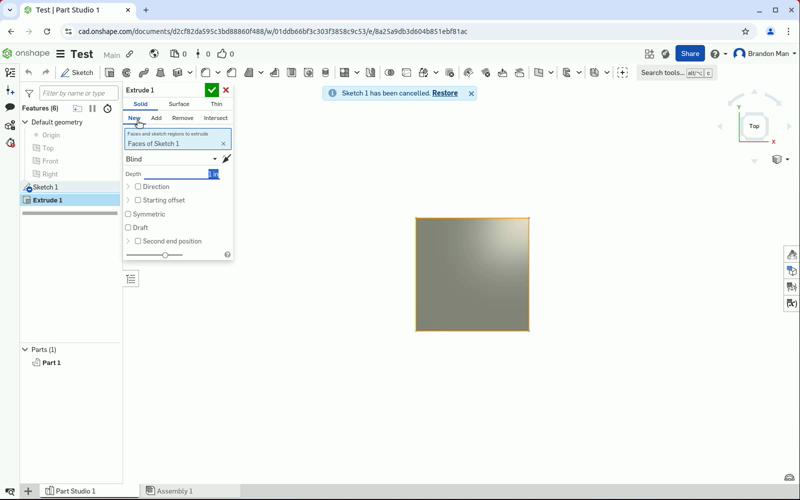
text(5.777)
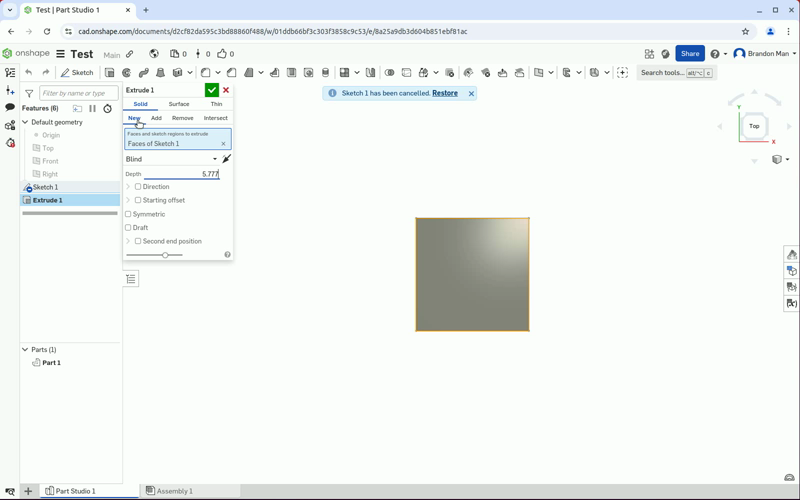
key(enter)
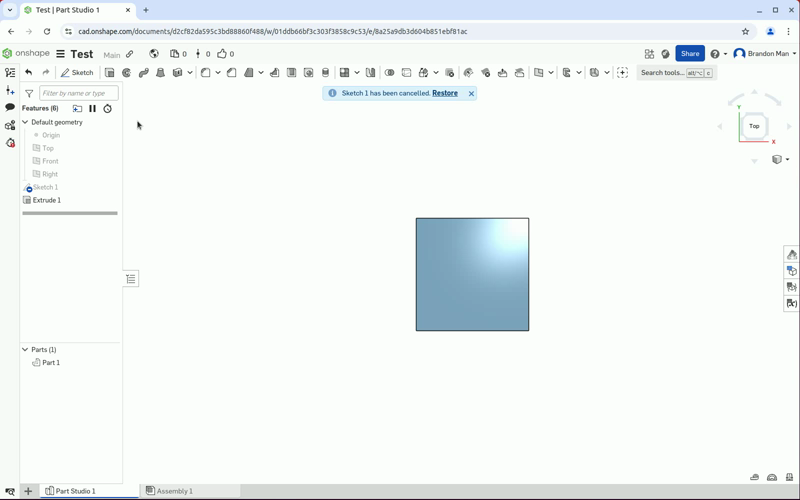
key(shift+h)
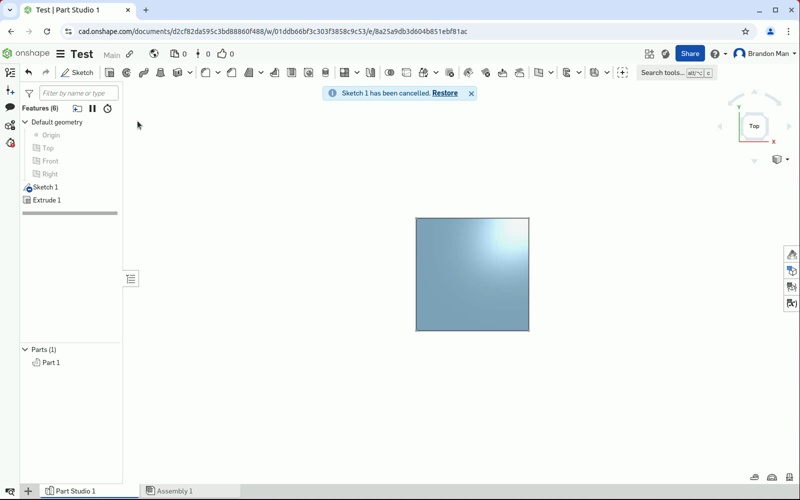
key(shift+h)
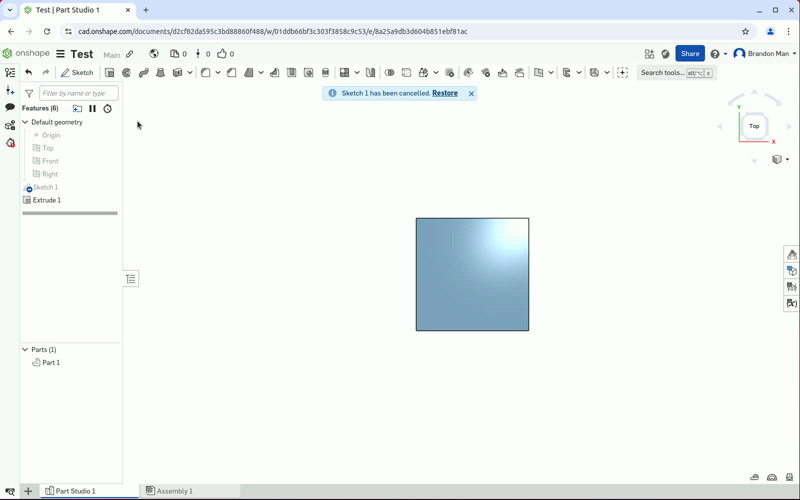
mouse_move(73, 189)
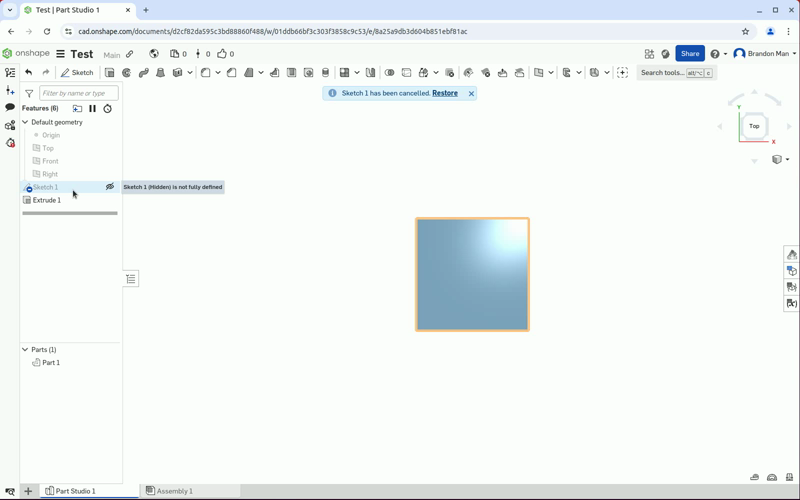
click(73, 189)
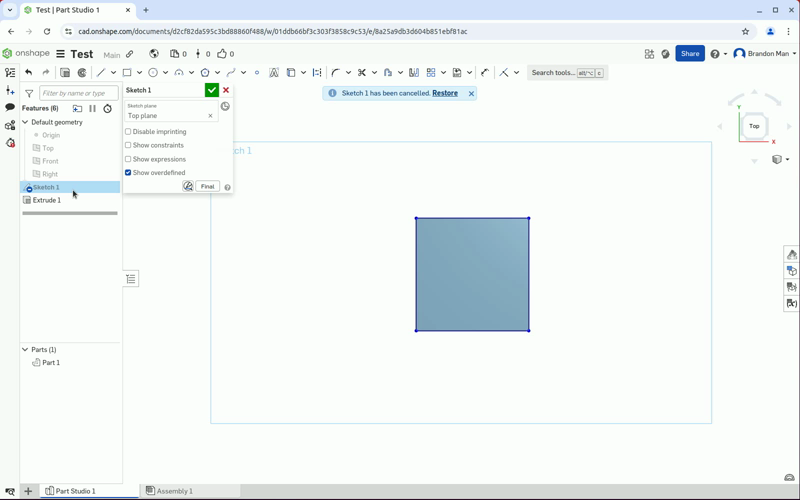
mouse_move(229, 92)
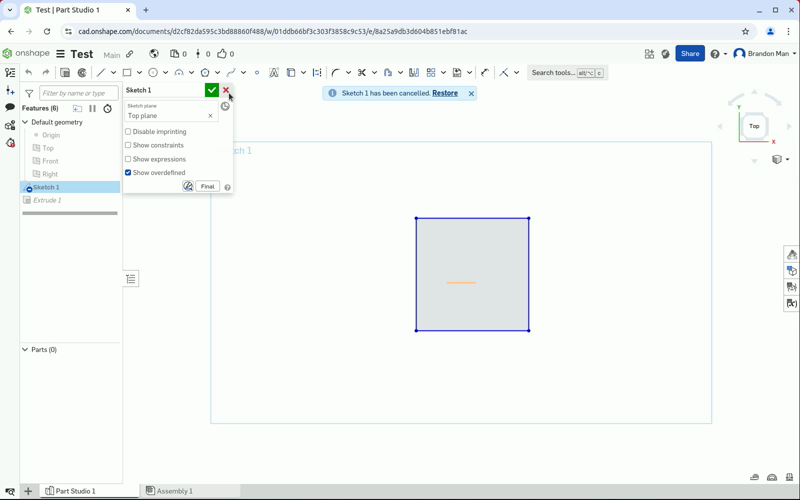
click(229, 92)
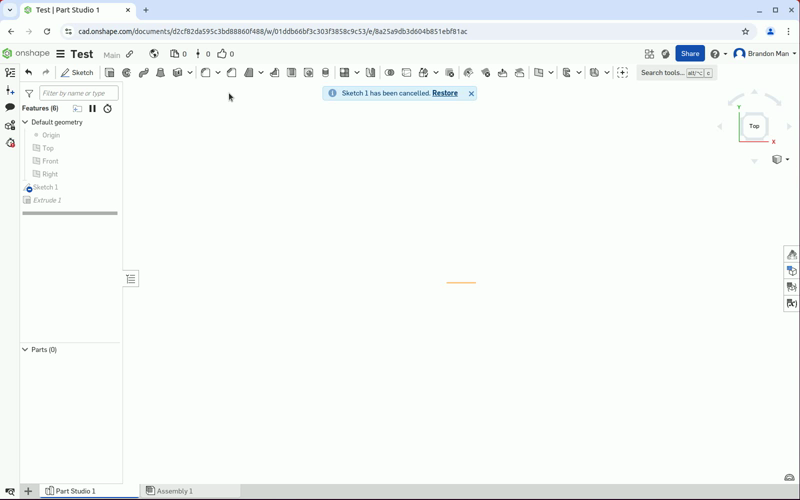
mouse_move(541, 75)
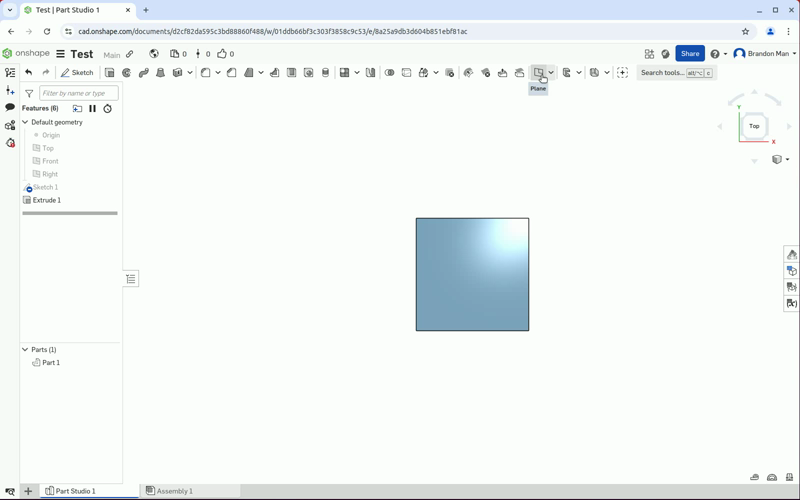
click(541, 75)
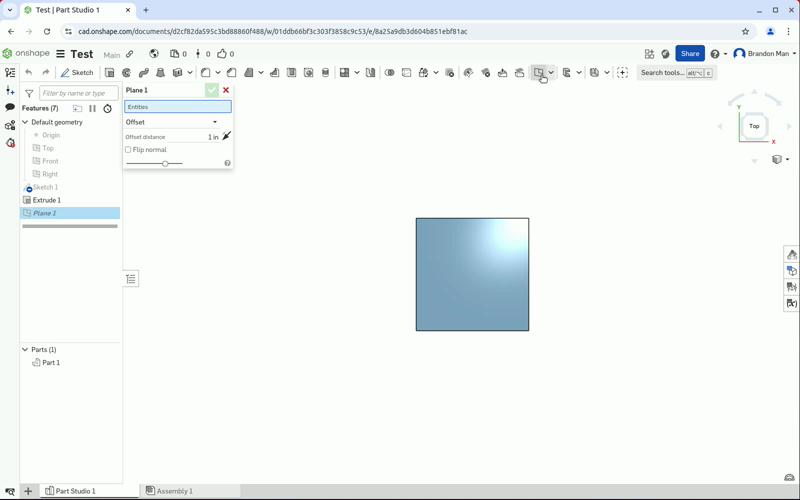
mouse_move(73, 150)
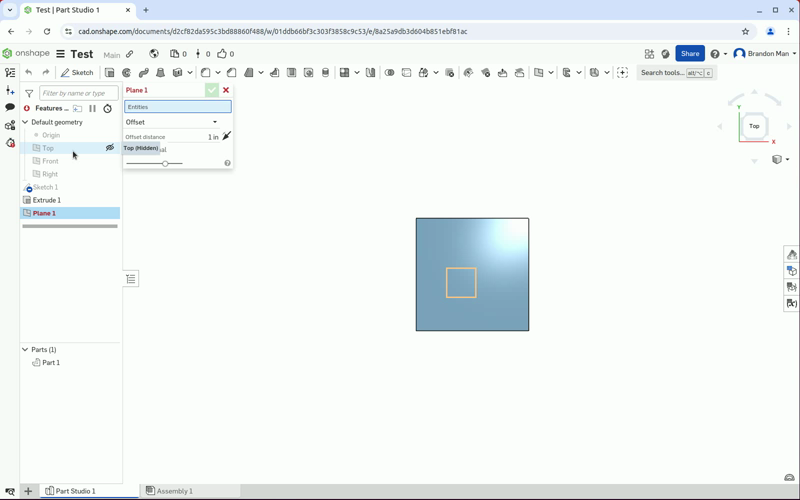
click(73, 150)
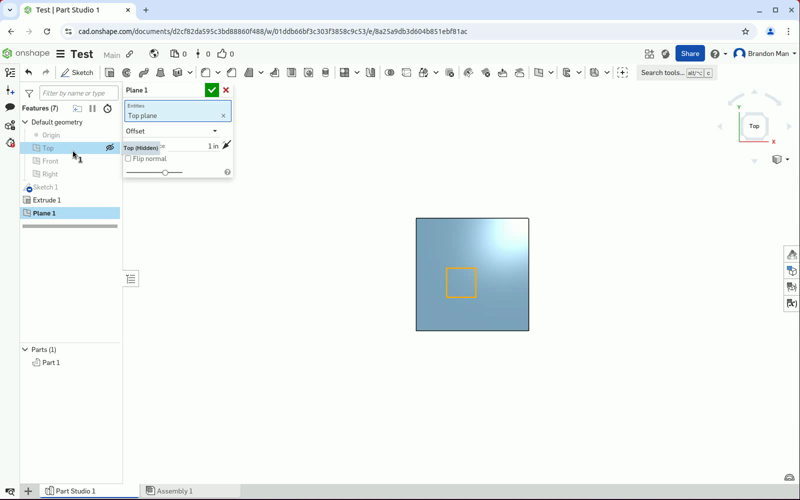
key(tab, 2)
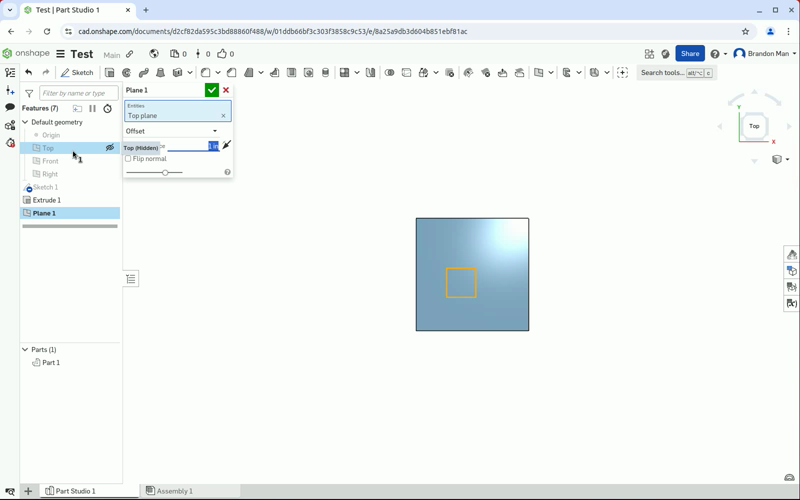
text(5.792)
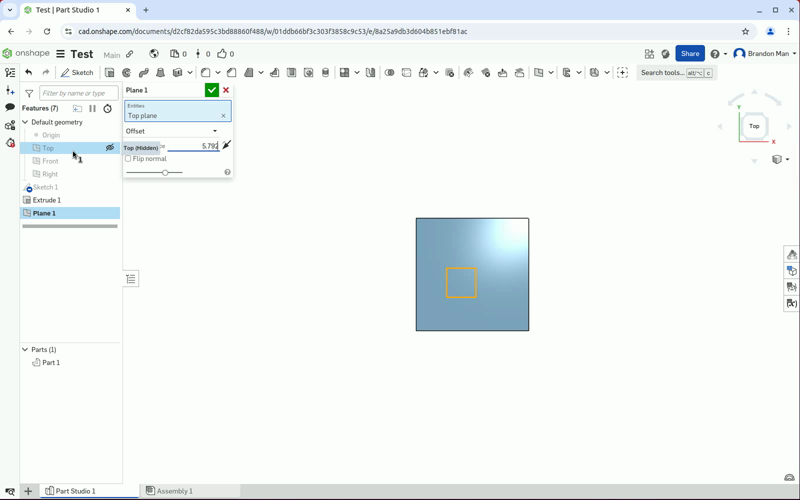
key(enter, 2)
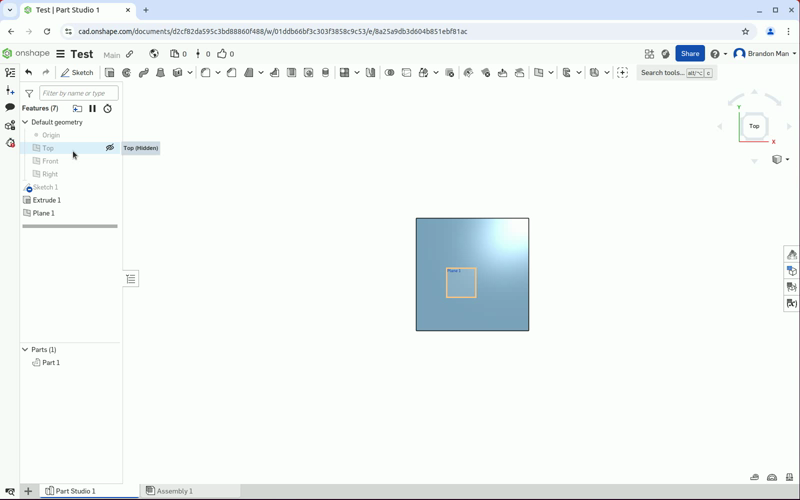
key(shift+s)
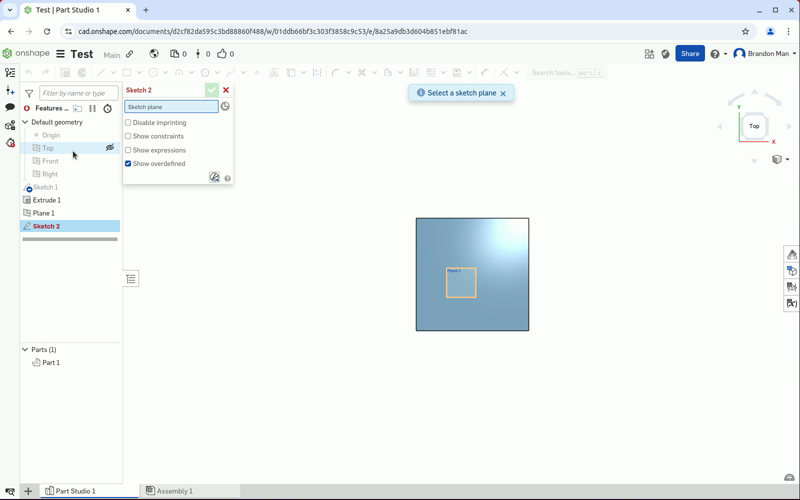
mouse_move(73, 215)
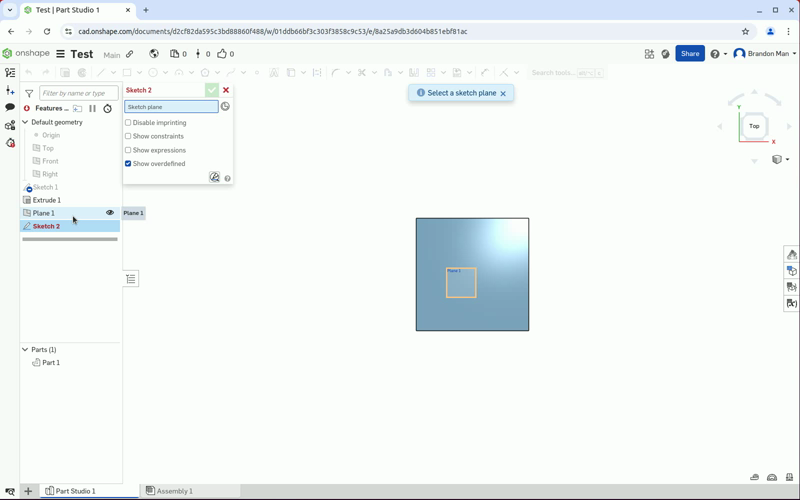
click(73, 215)
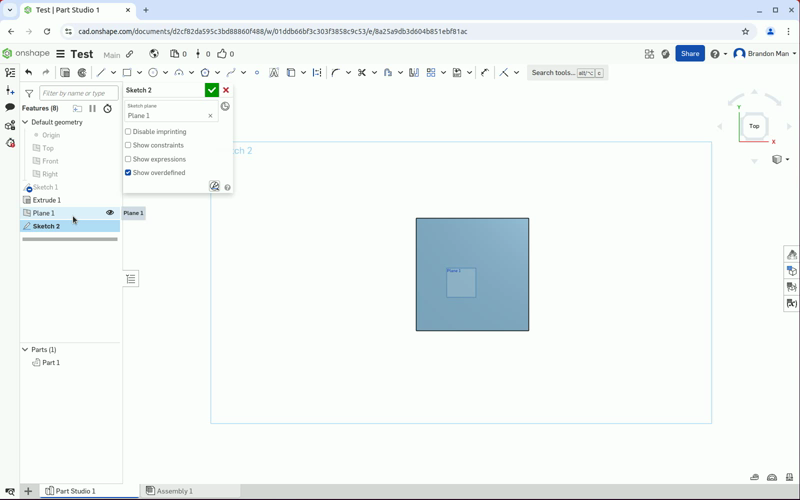
mouse_move(73, 352)
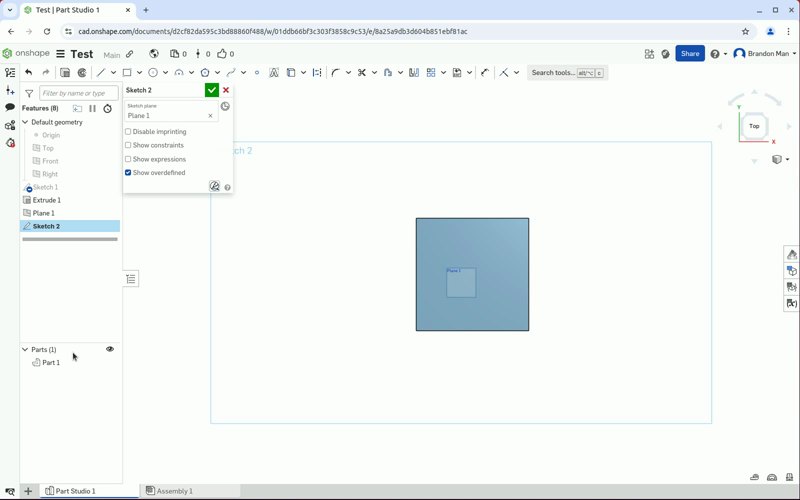
key(y)
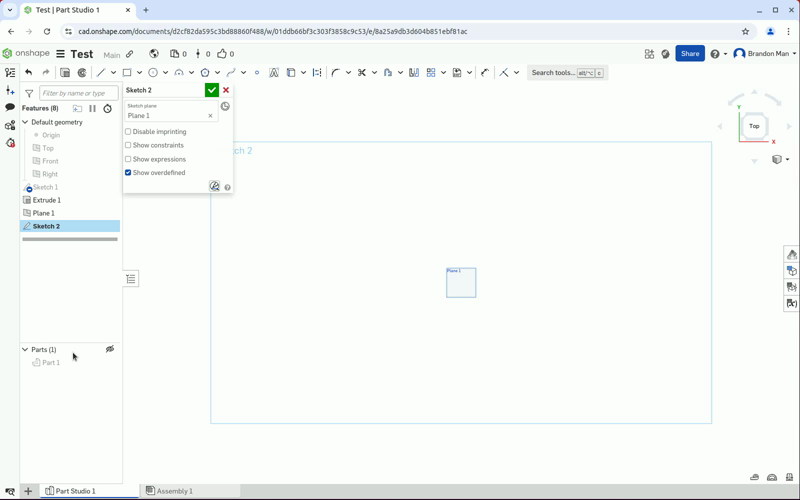
key(l)
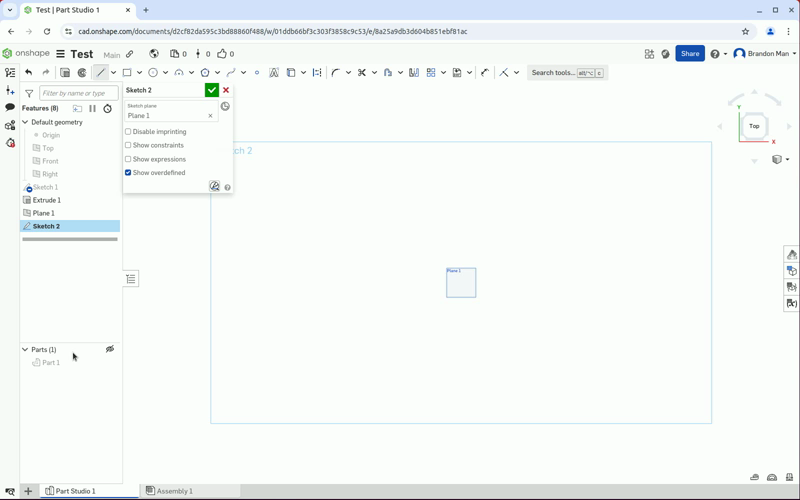
key_down(shift)
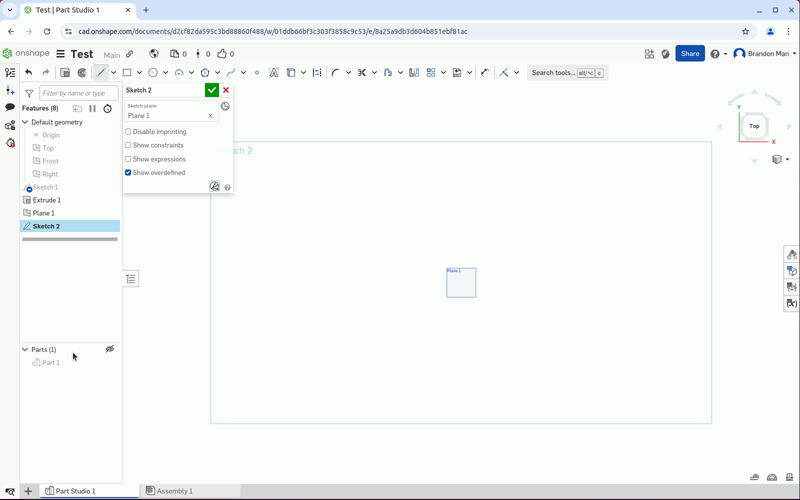
mouse_move(416, 246)
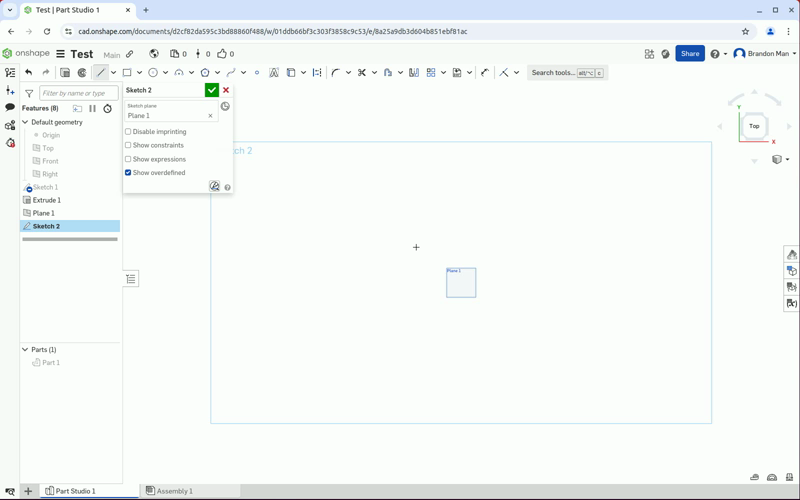
click(416, 246)
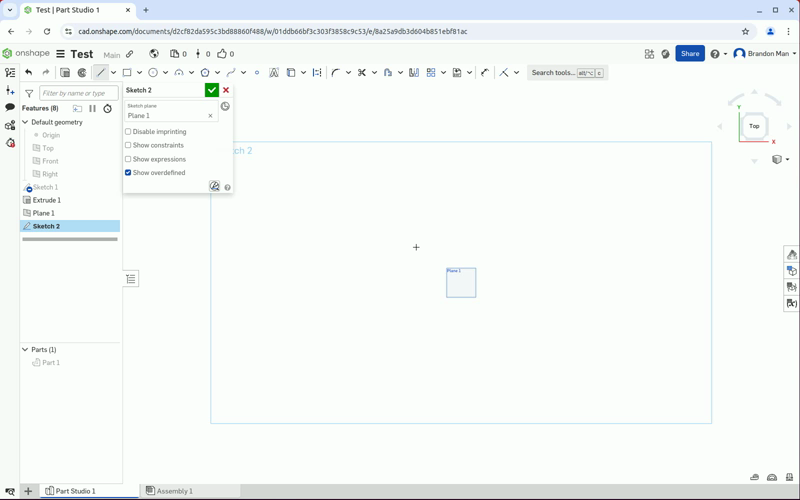
key_up(shift)
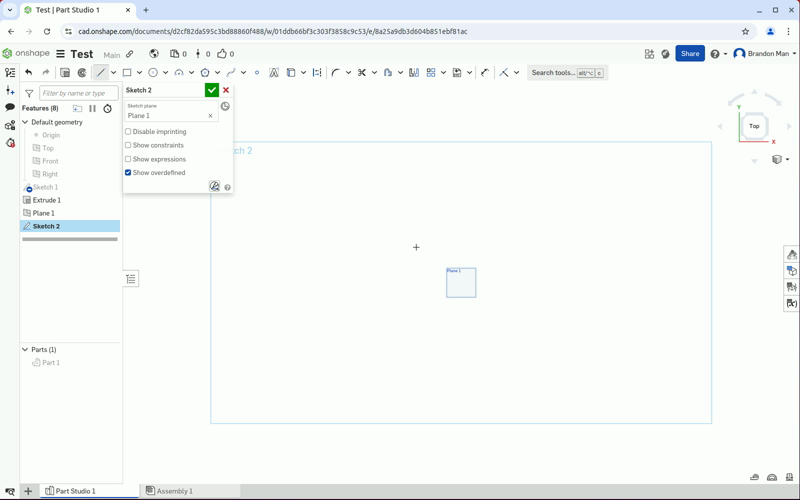
key_down(shift)
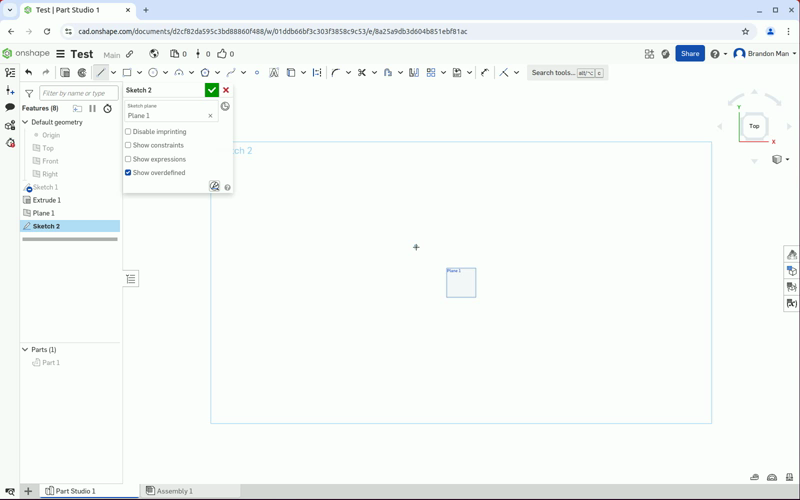
mouse_move(528, 246)
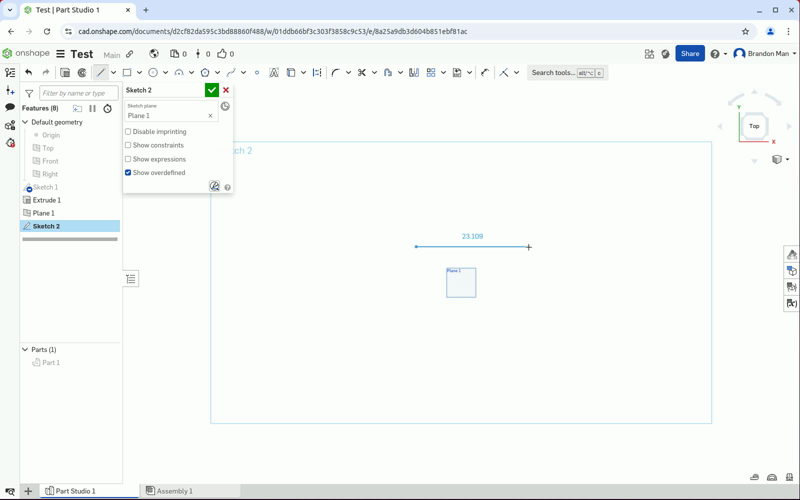
click(528, 246)
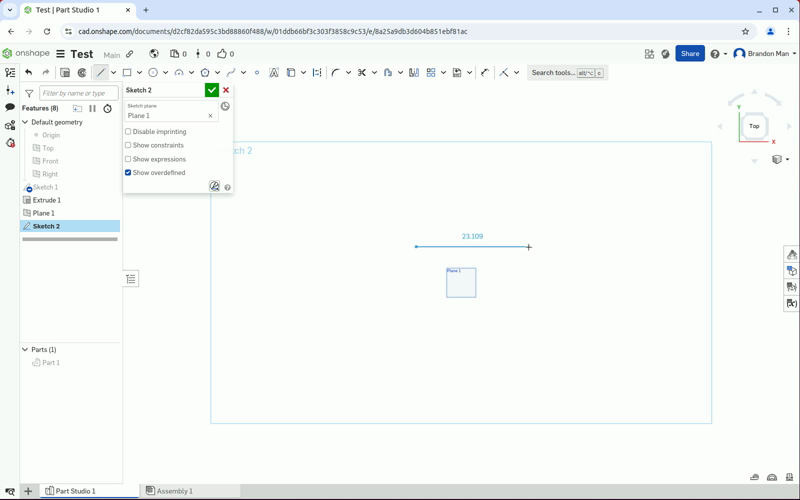
key_up(shift)
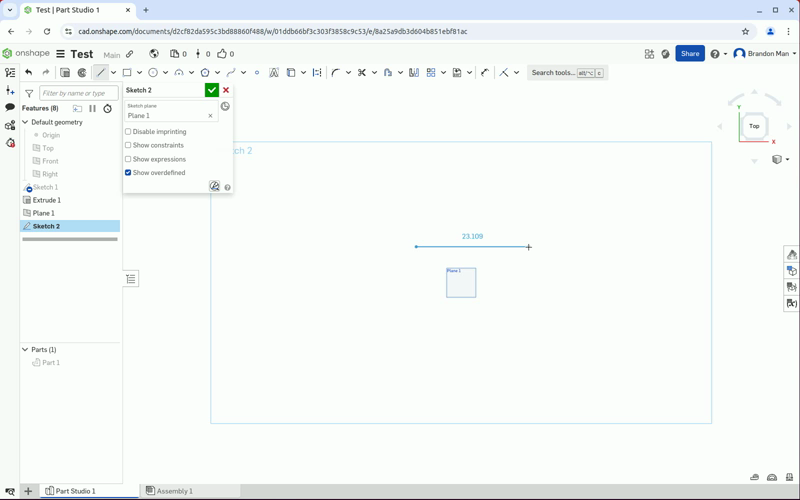
key_down(shift)
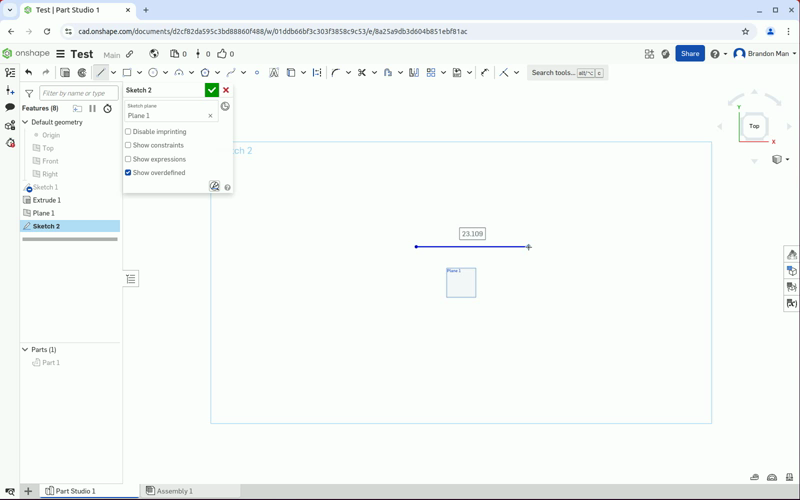
mouse_move(558, 246)
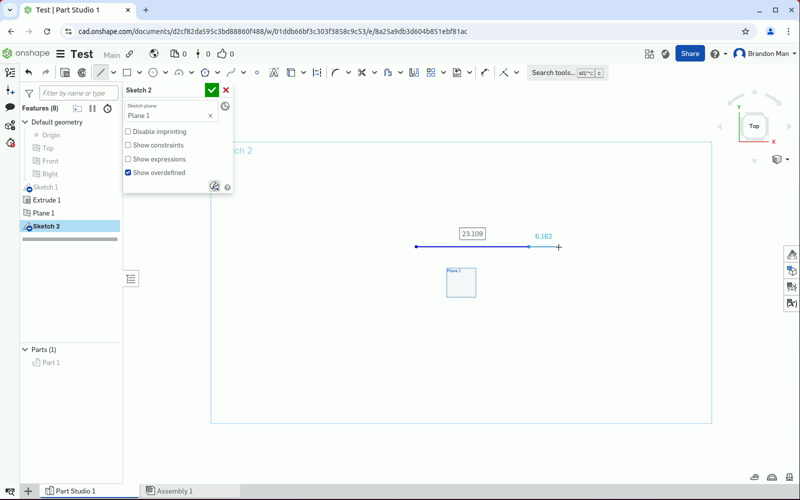
mouse_move(528, 218)
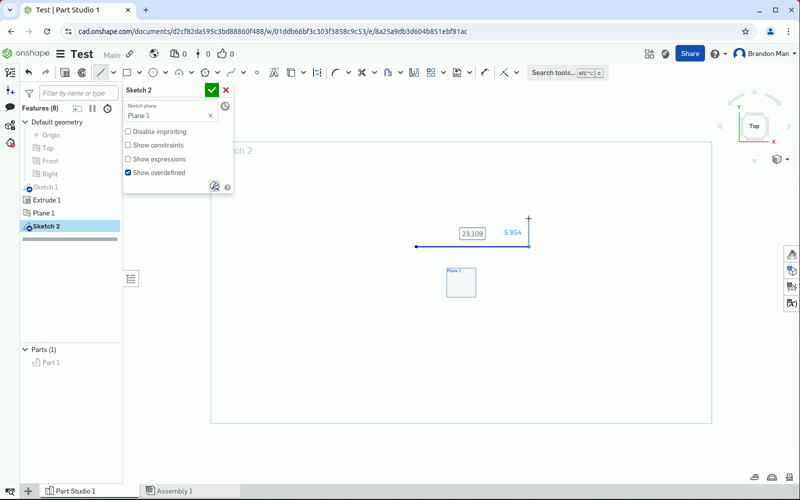
click(528, 218)
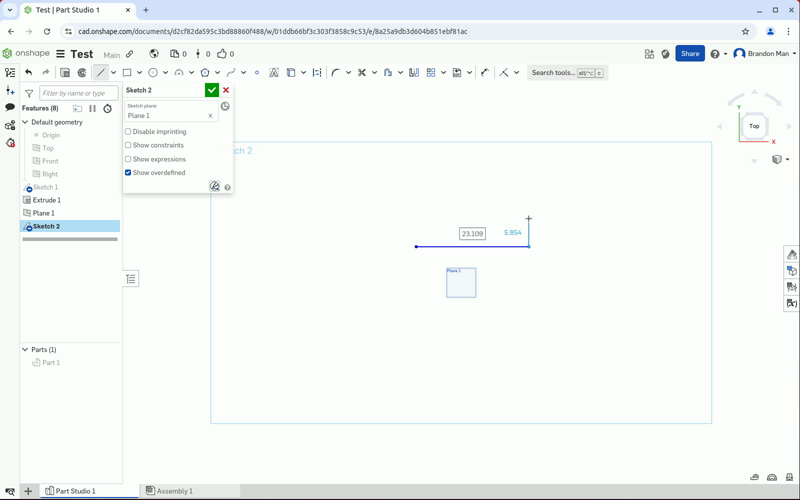
key_up(shift)
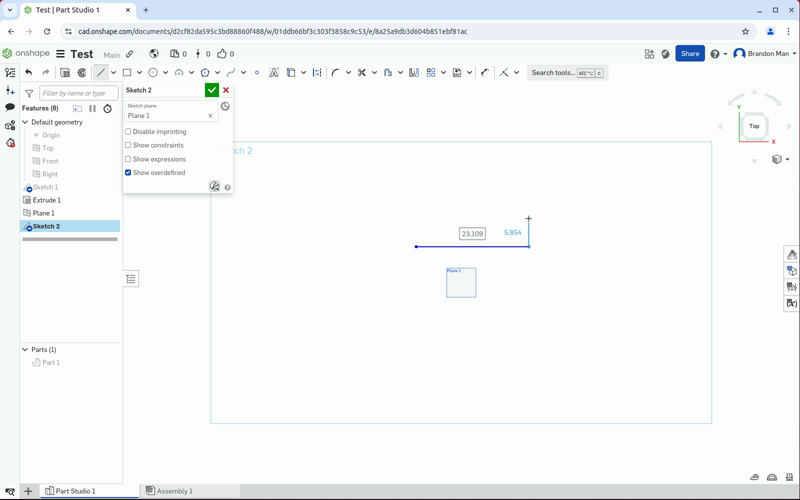
key_down(shift)
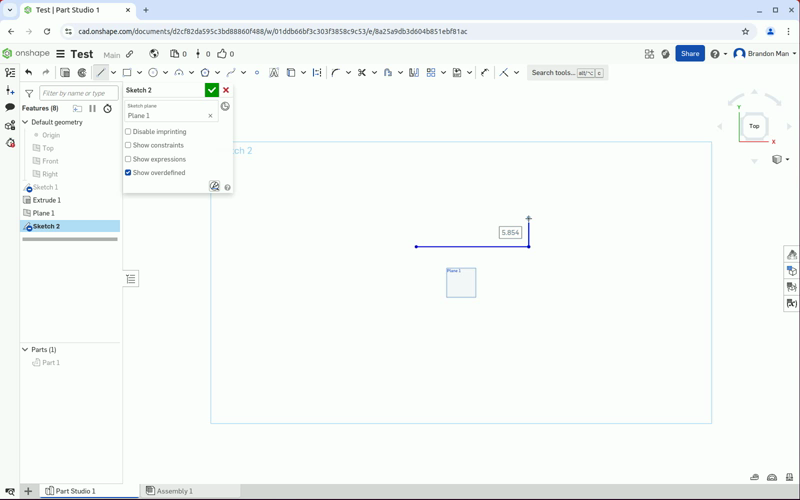
mouse_move(416, 218)
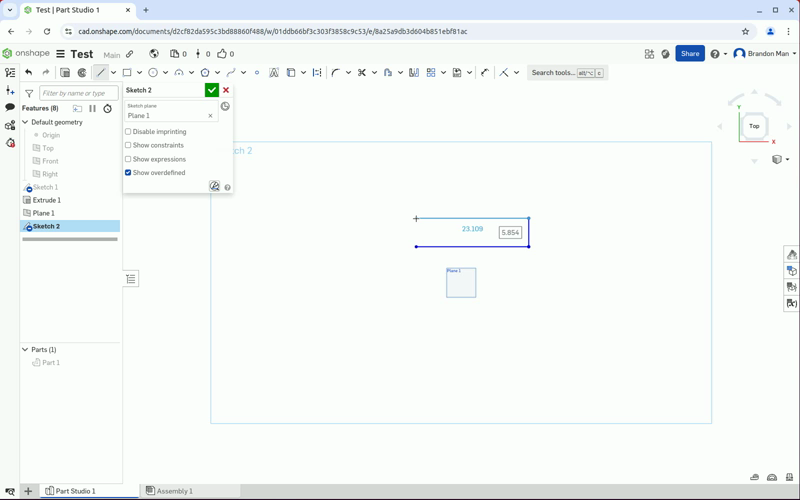
click(416, 218)
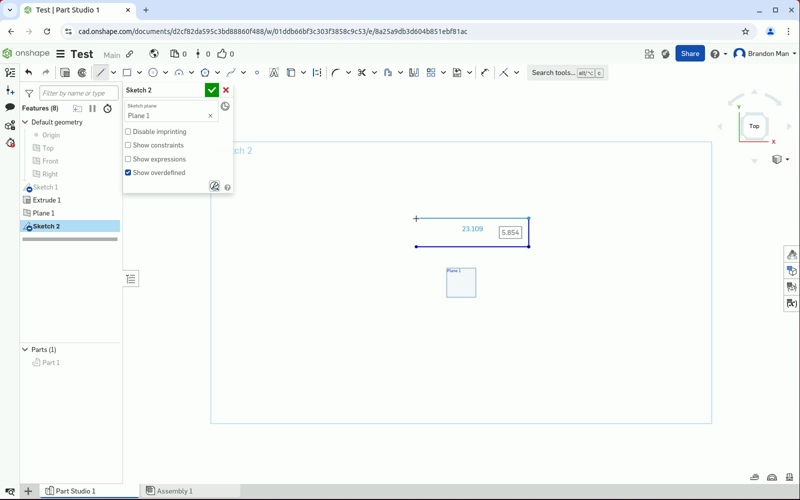
key_up(shift)
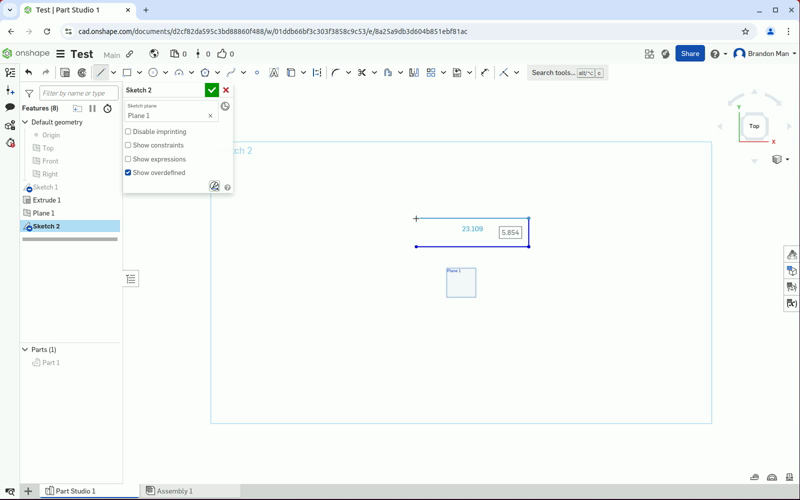
mouse_move(446, 218)
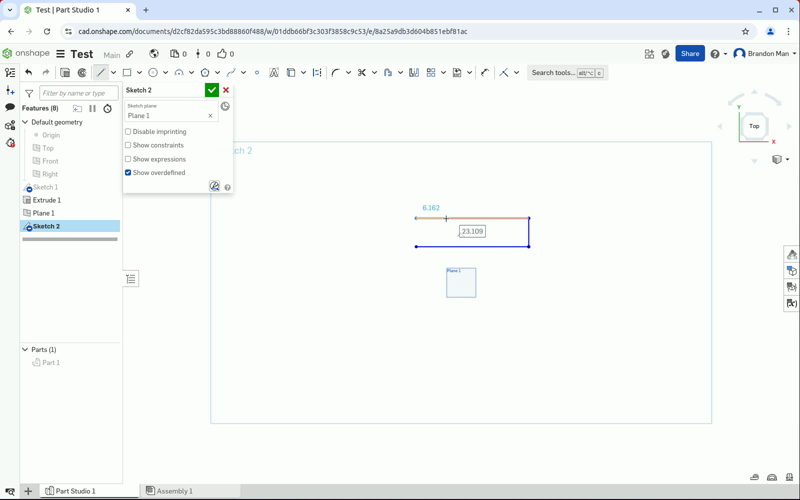
key_down(shift)
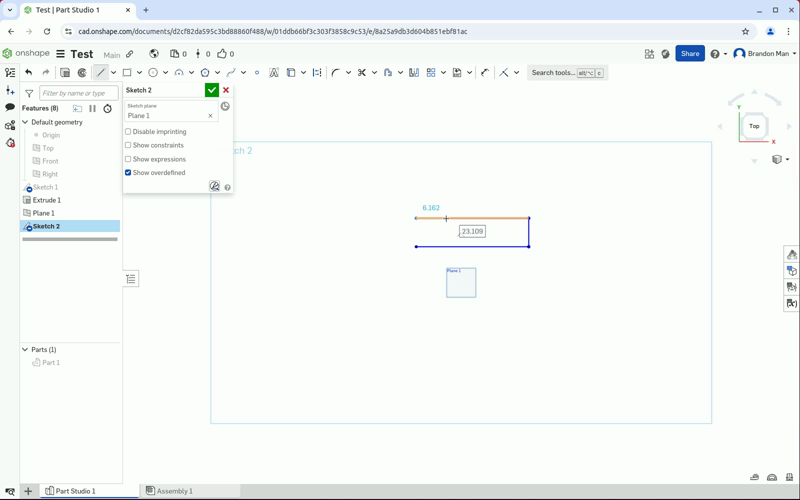
mouse_move(416, 246)
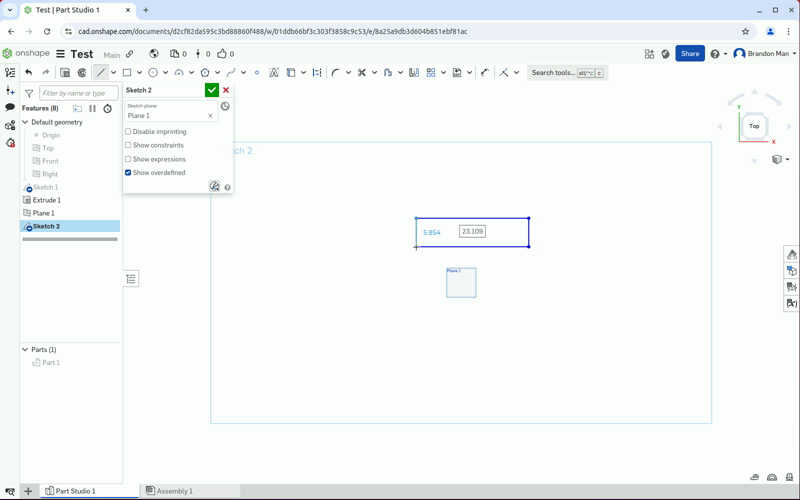
key_up(shift)
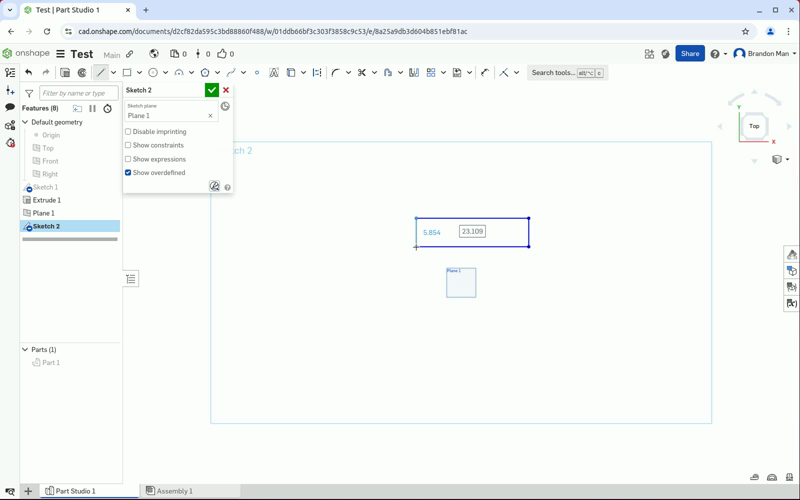
click(416, 246)
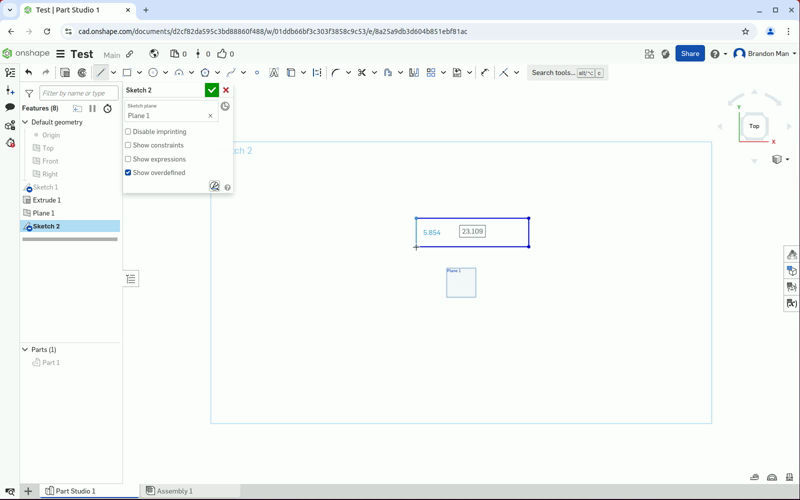
key(esc)
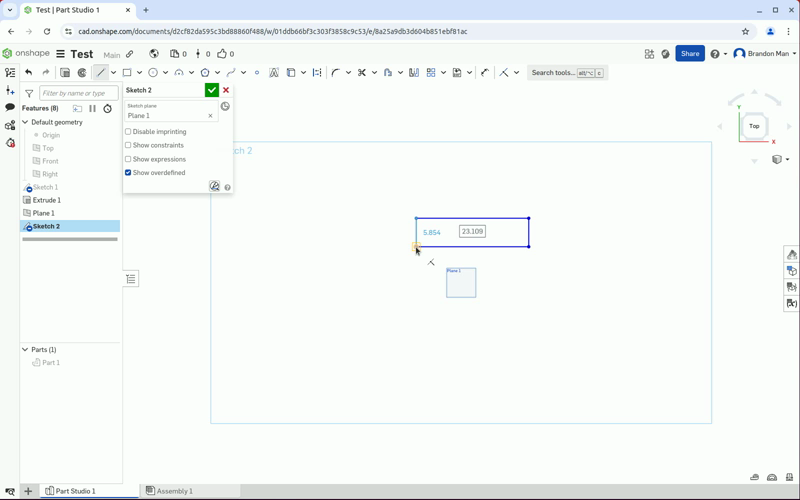
mouse_move(505, 242)
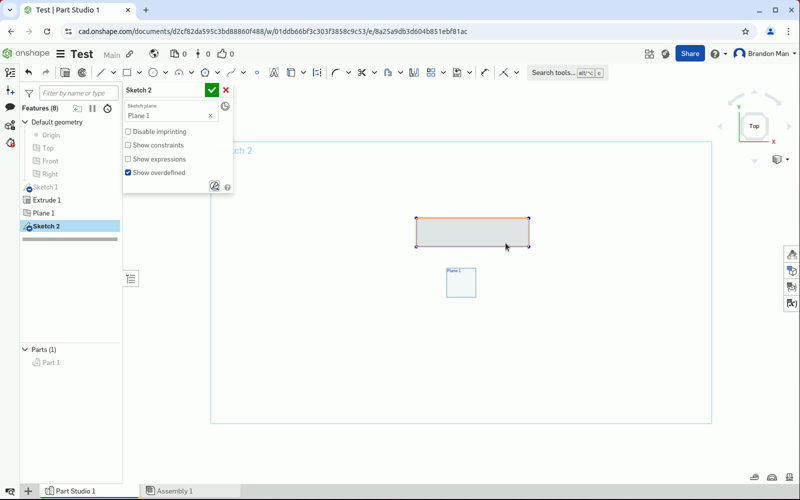
click(505, 242)
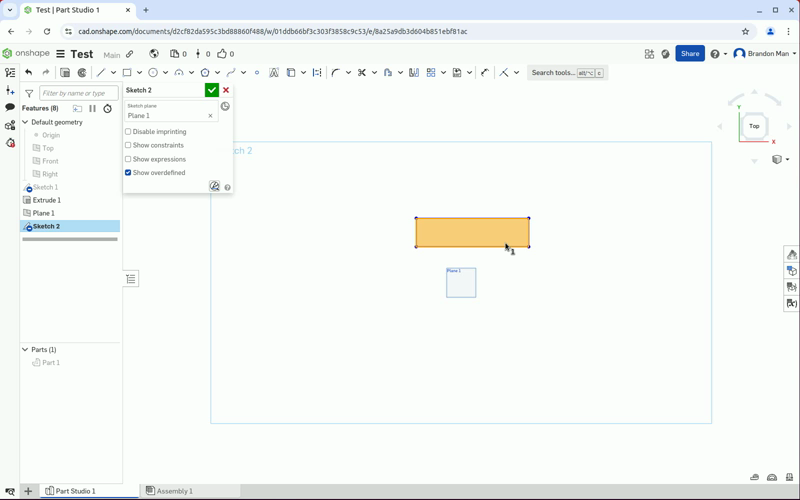
mouse_move(73, 352)
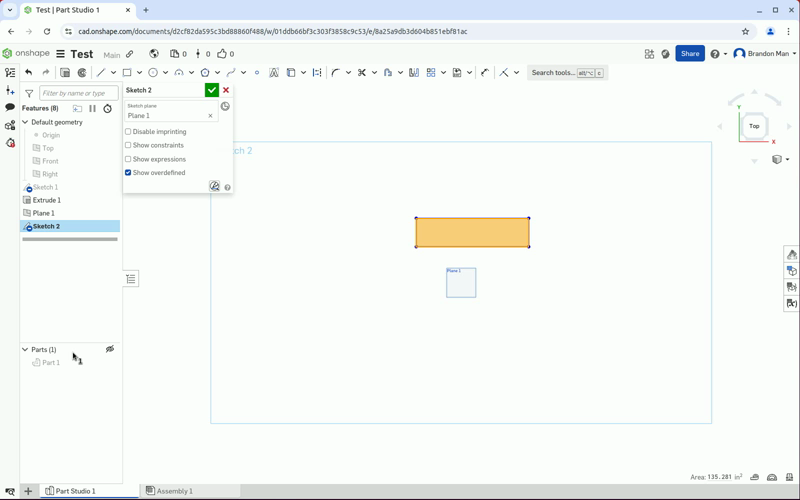
key(shift+y)
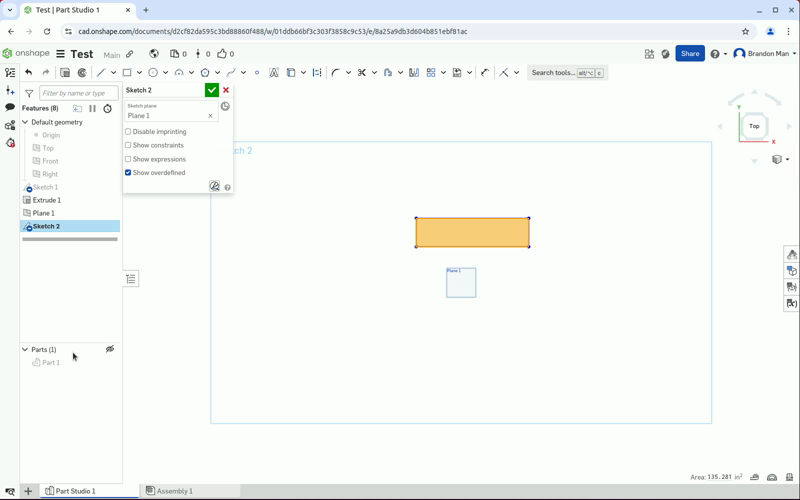
key(shift+e)
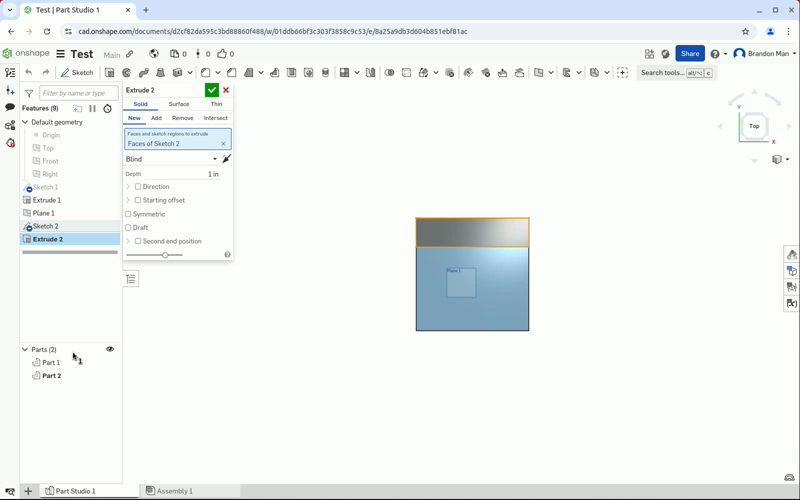
mouse_move(143, 106)
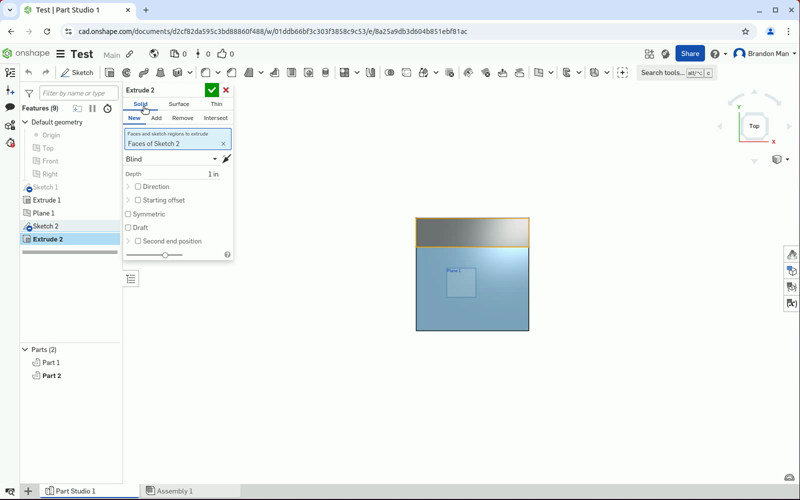
click(143, 106)
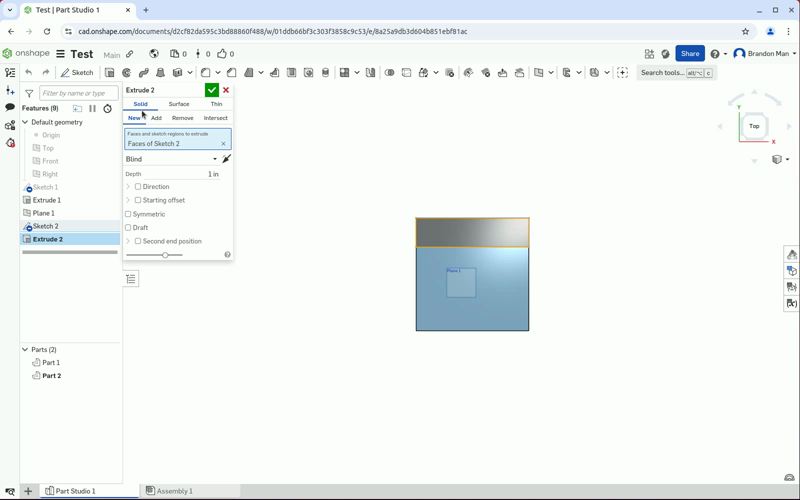
mouse_move(137, 120)
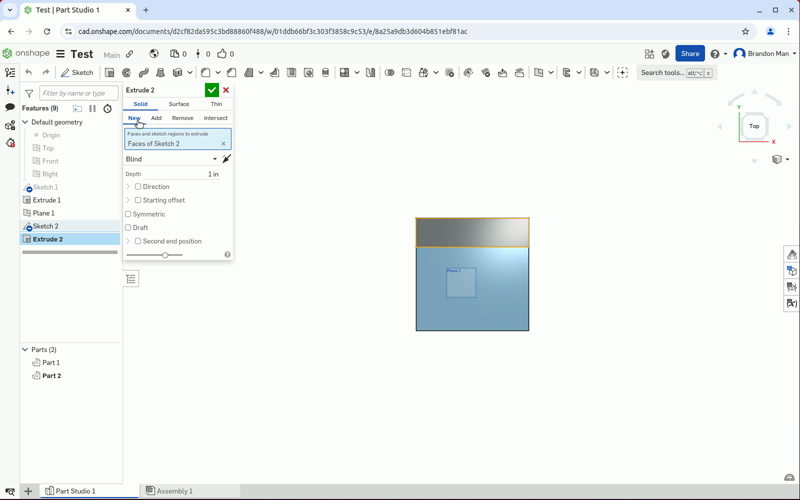
click(137, 120)
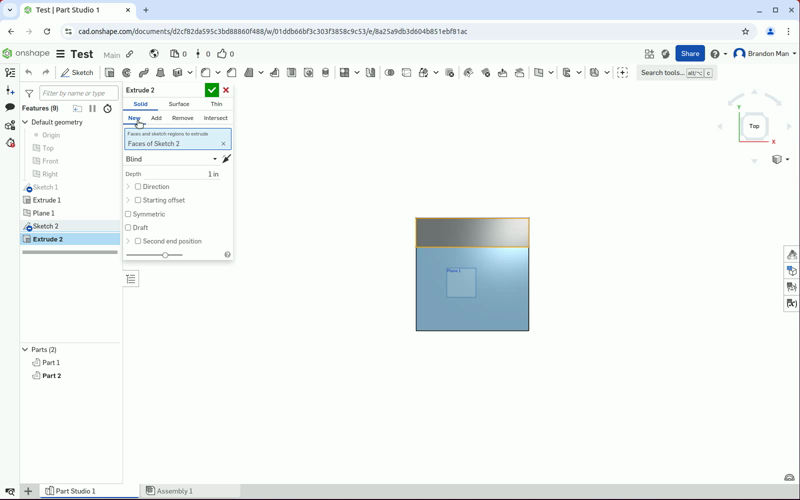
key(tab, 4)
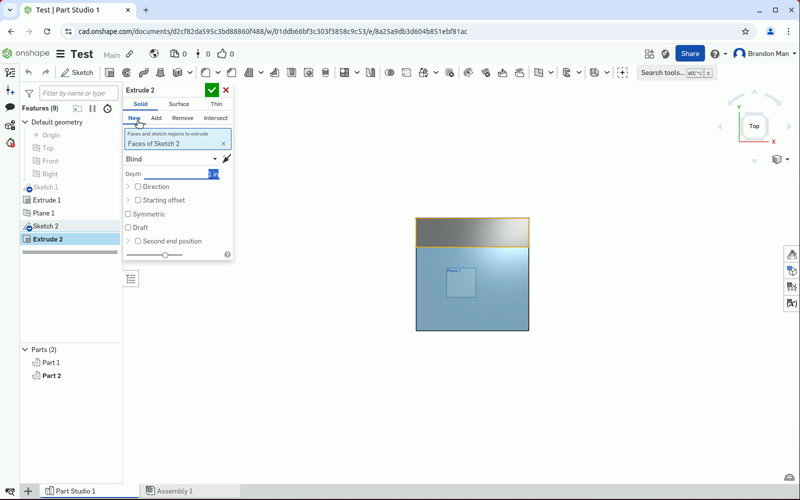
text(17.331)
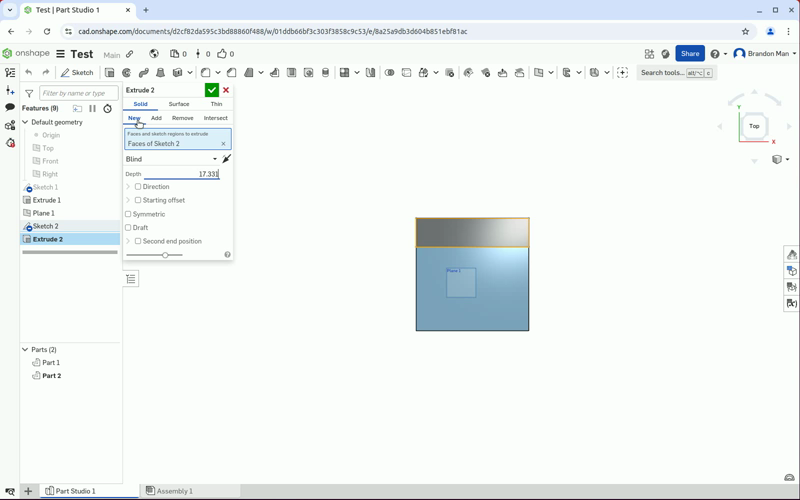
key(enter)
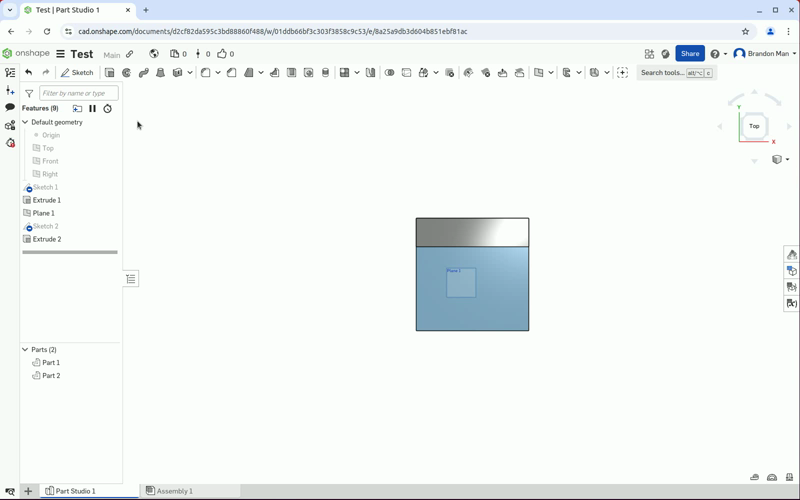
key(shift+h)
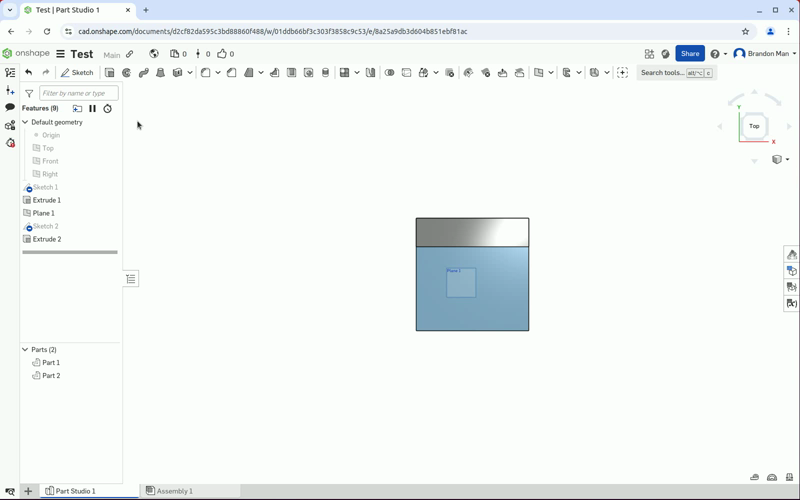
key(shift+h)
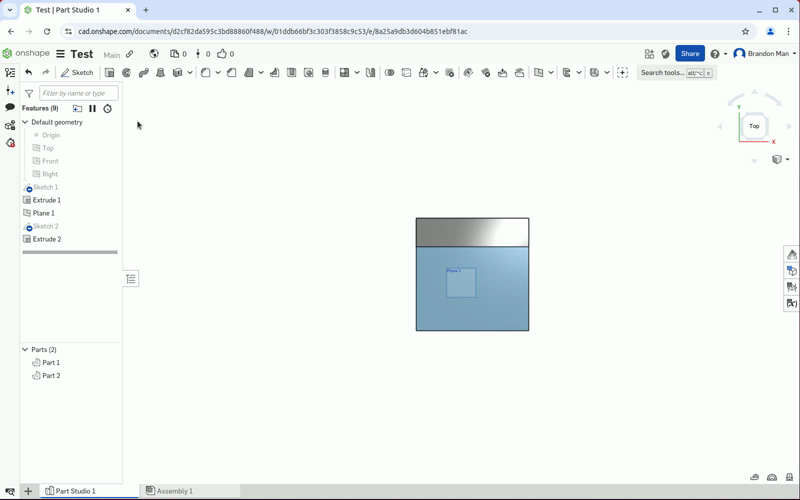
mouse_move(73, 189)
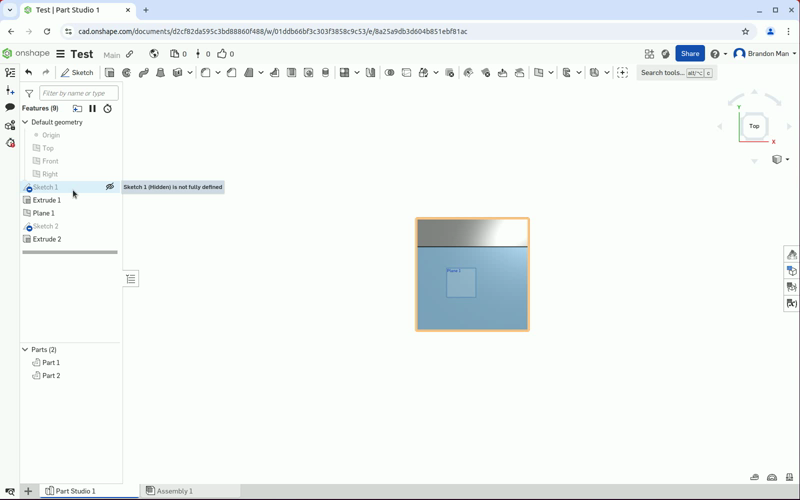
click(73, 189)
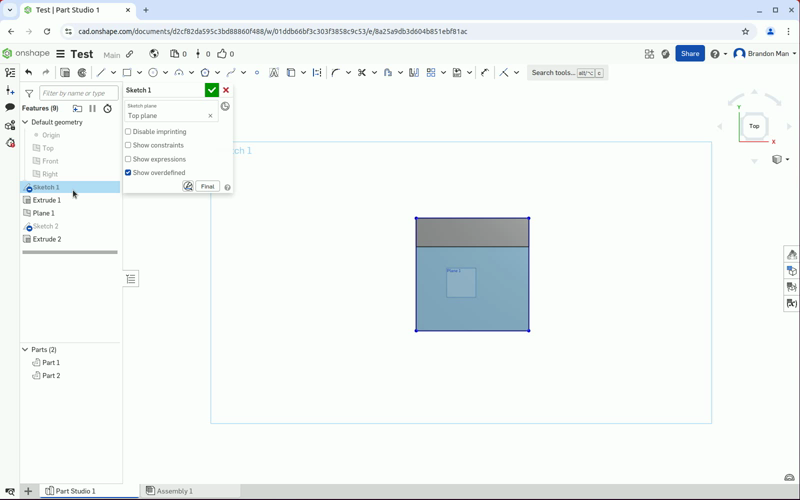
mouse_move(229, 92)
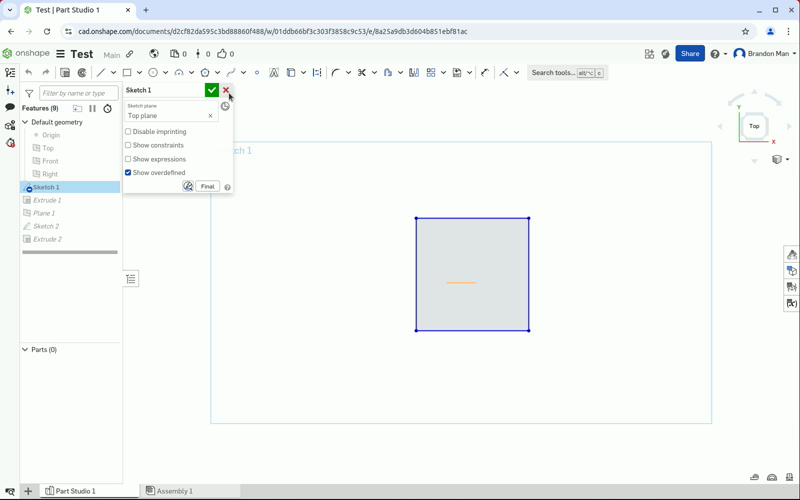
click(229, 92)
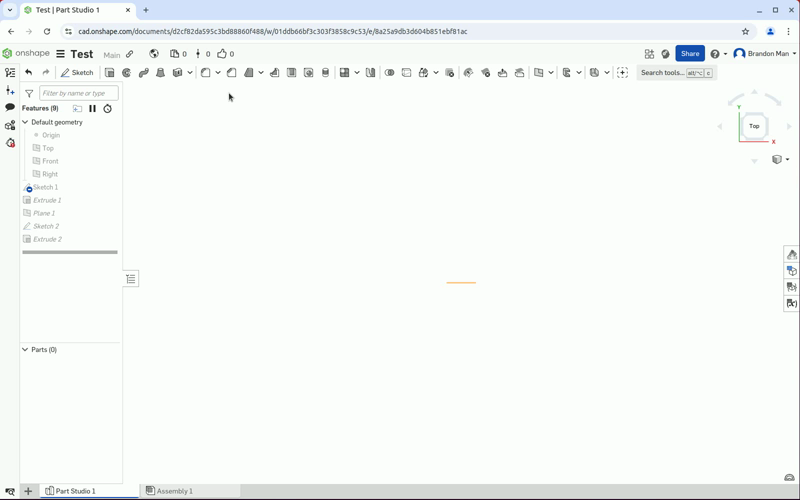
mouse_move(73, 352)
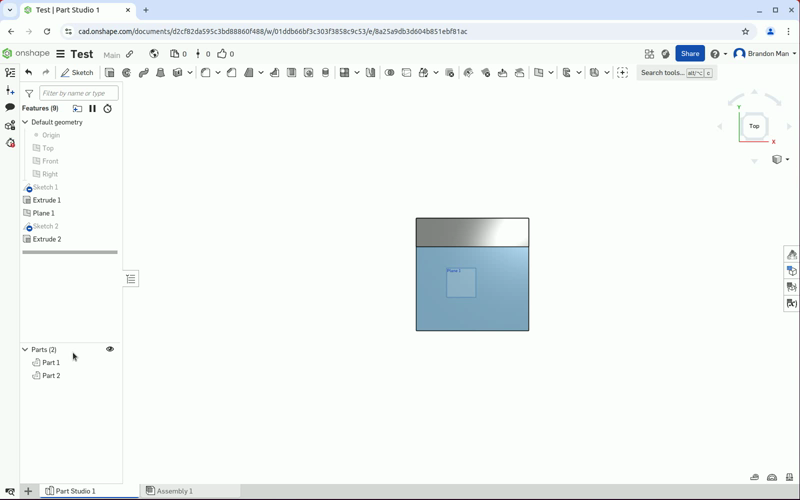
key(y)
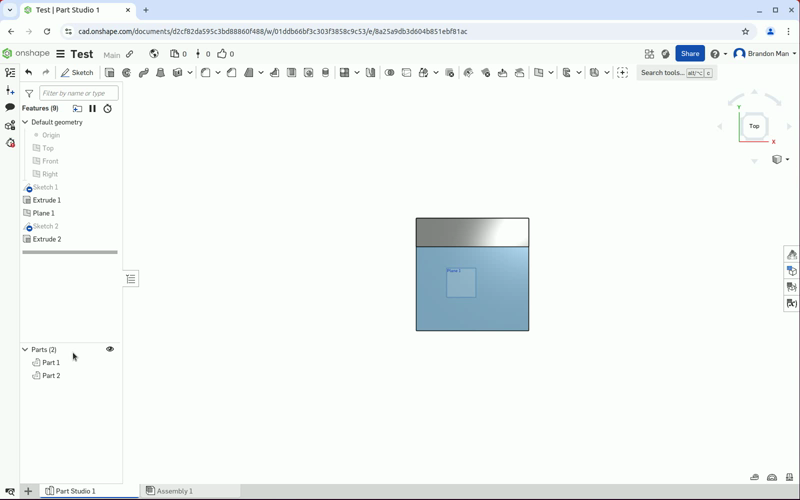
key(shift+p)
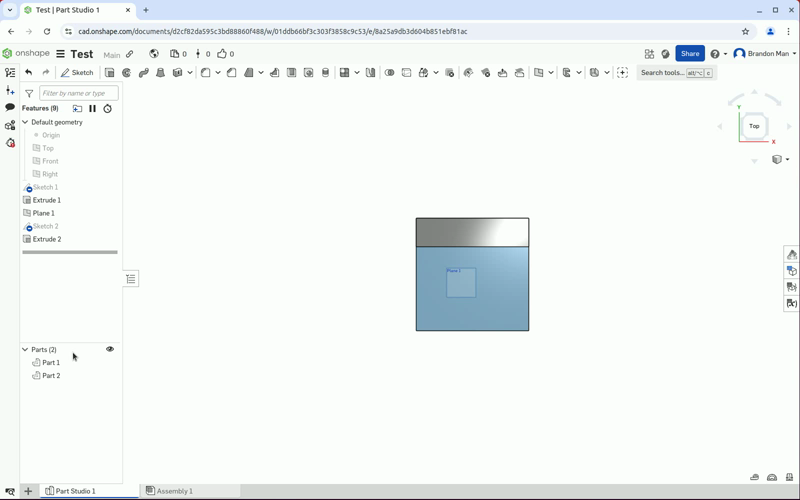
key(space)
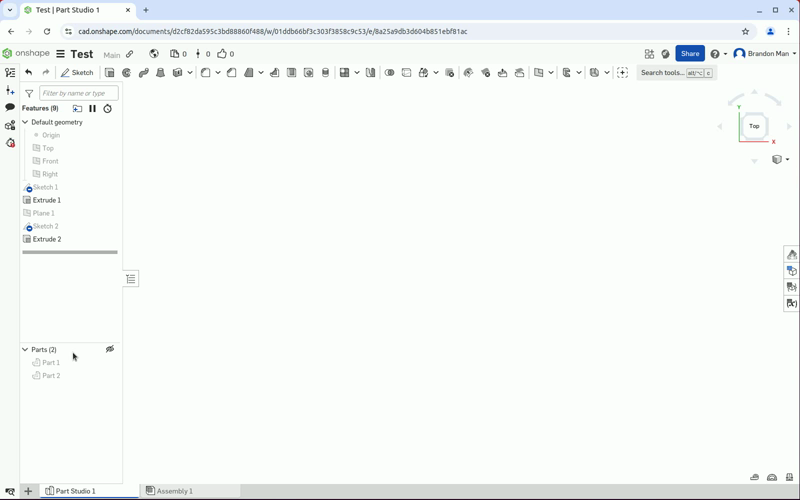
key_down(shift)
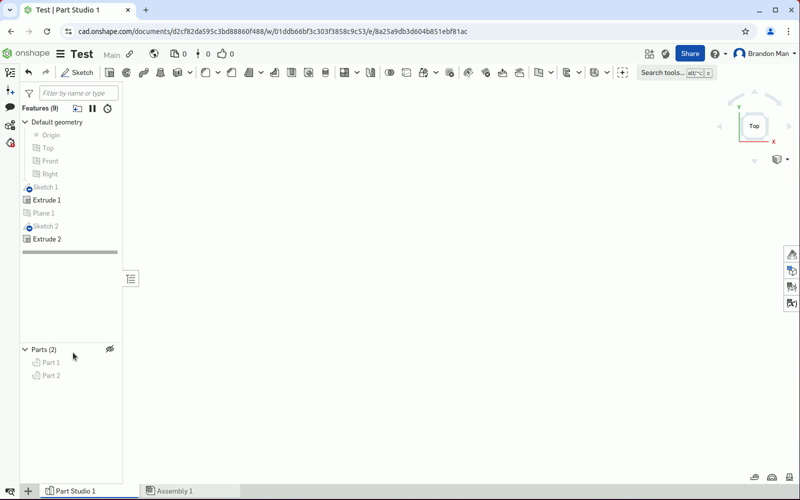
key(up)
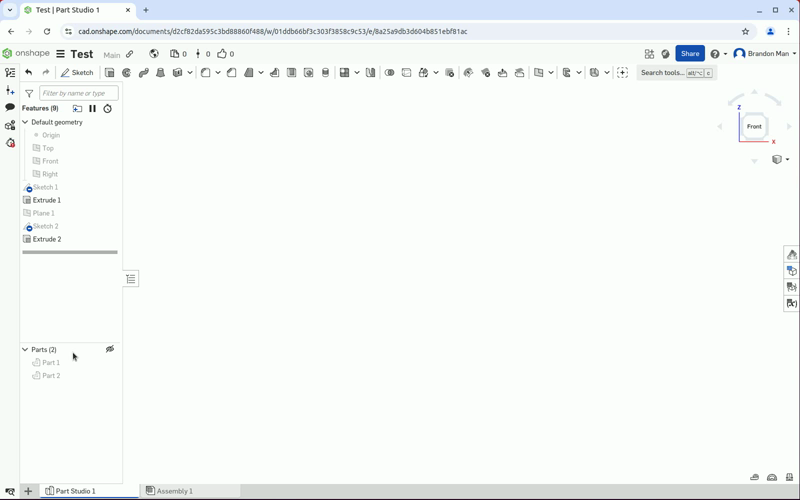
key_up(shift)
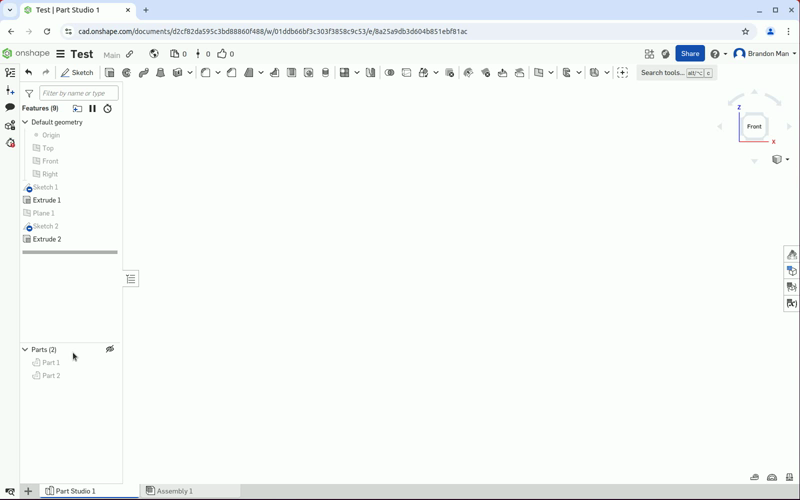
mouse_move(73, 352)
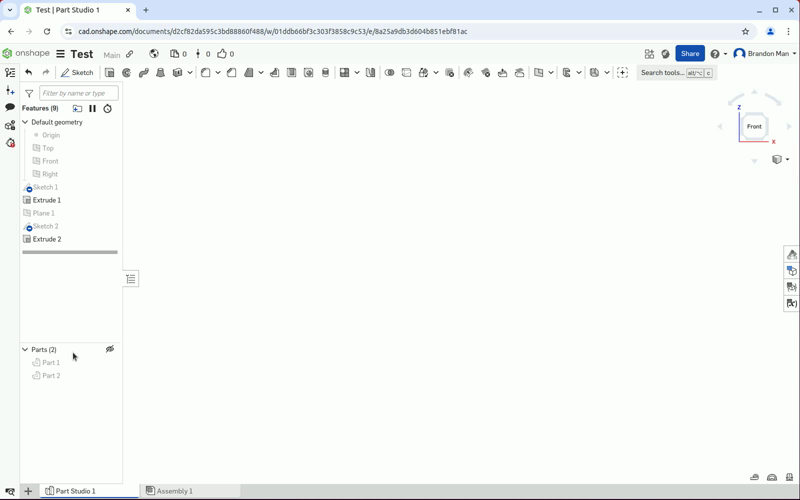
key(shift+y)
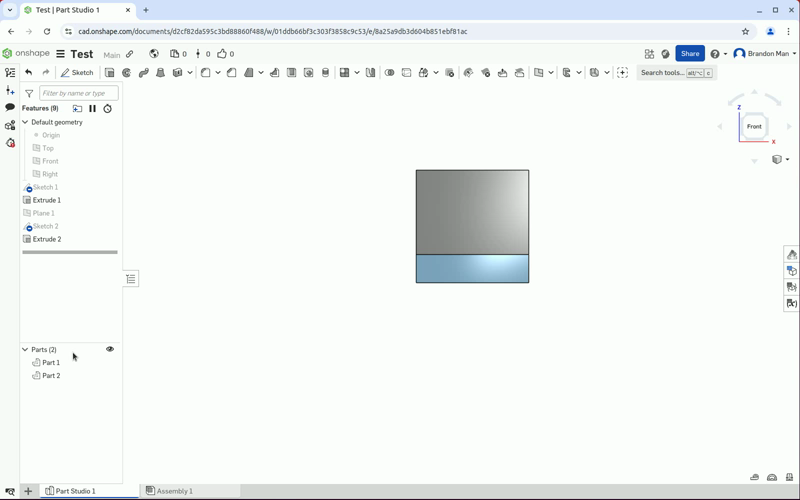
mouse_move(541, 75)
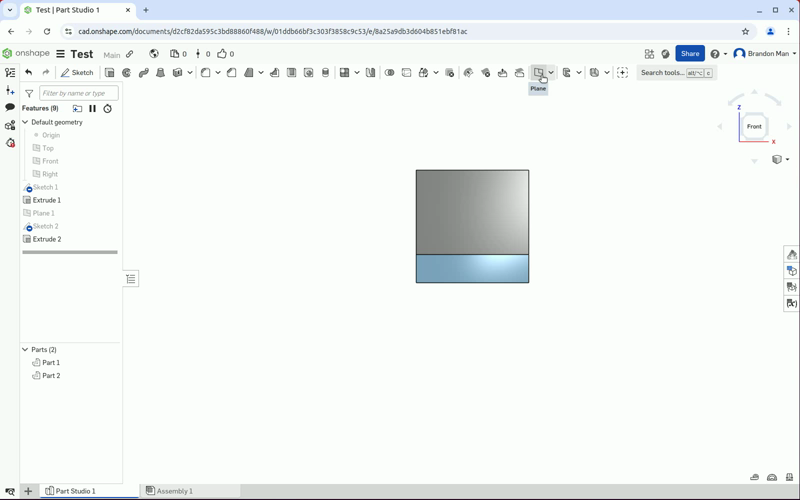
click(541, 75)
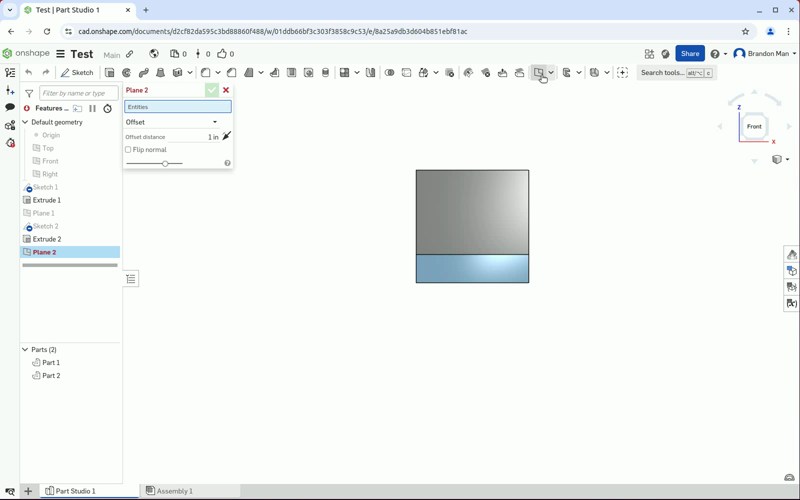
mouse_move(73, 163)
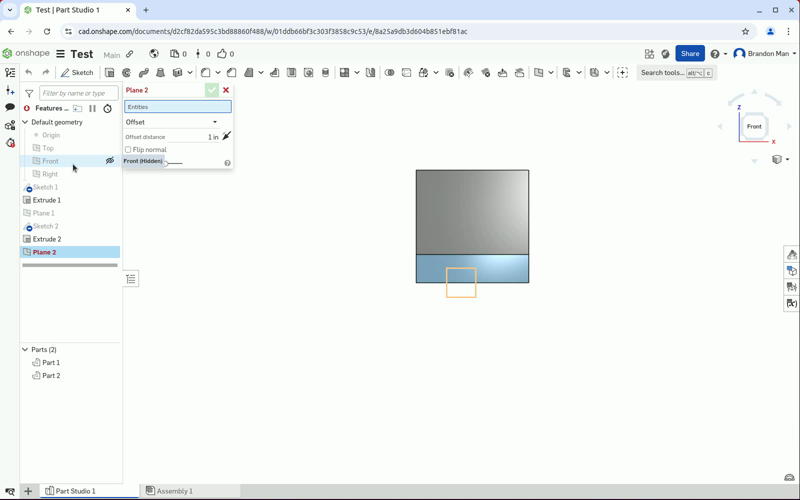
click(73, 163)
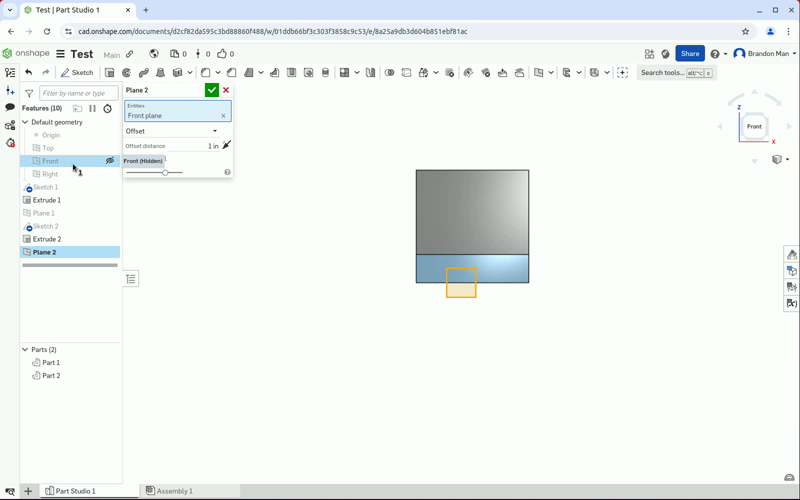
key(tab, 2)
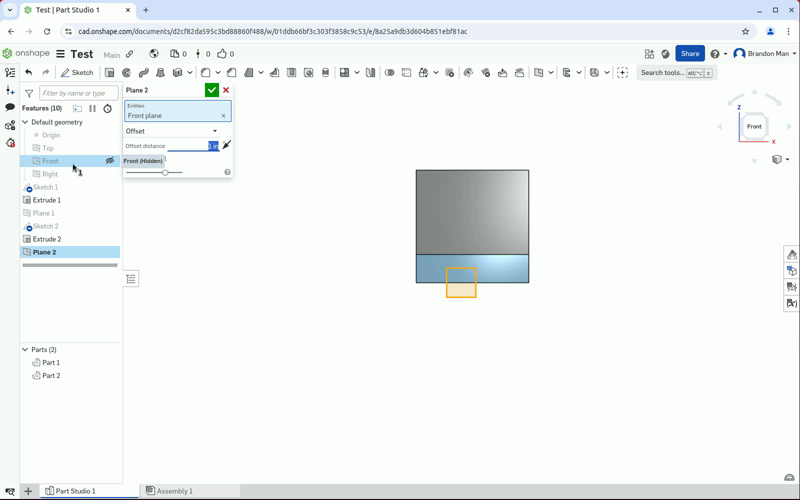
text(7.456)
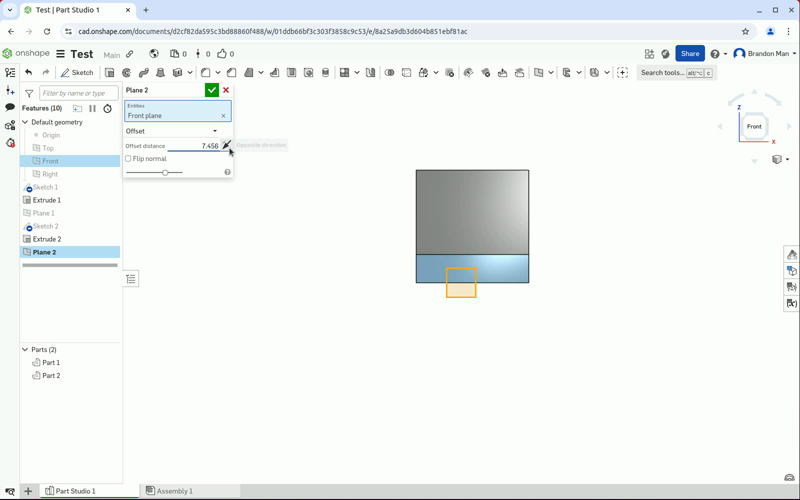
mouse_move(229, 147)
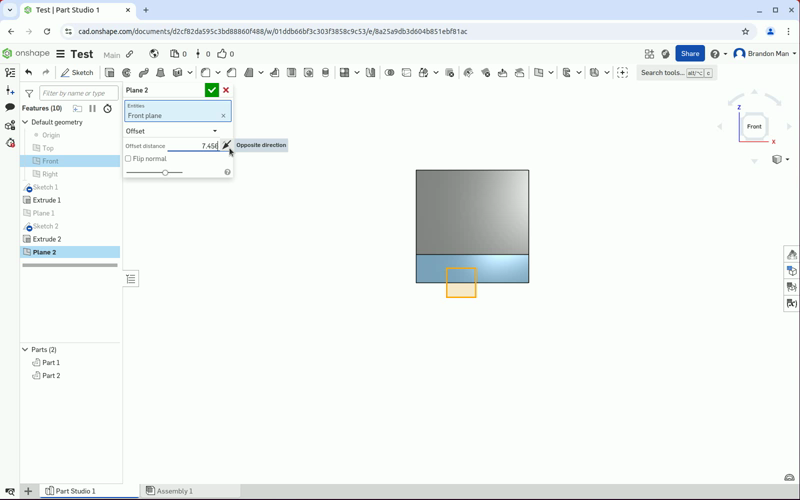
click(229, 147)
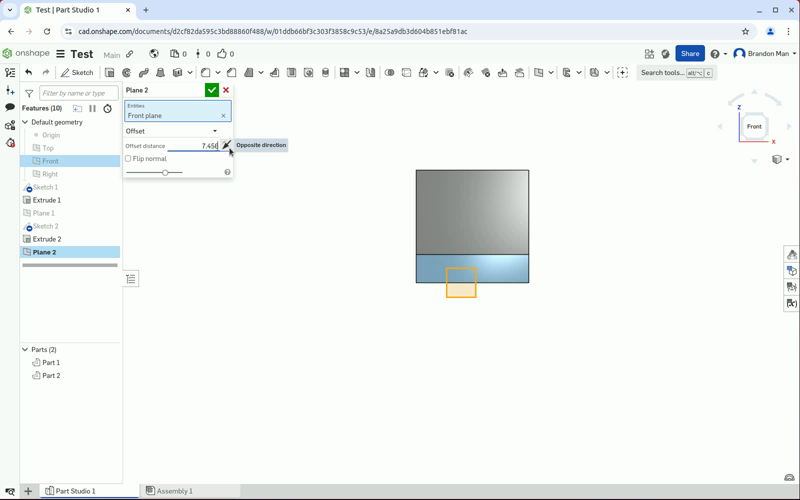
key(enter, 2)
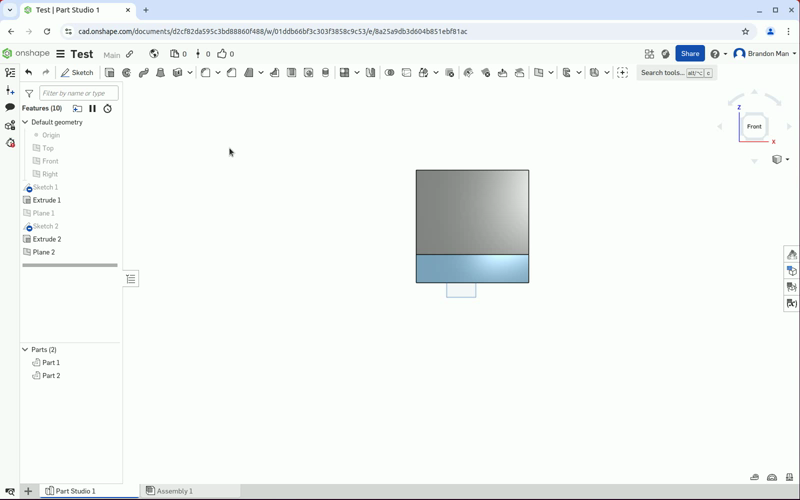
key(shift+s)
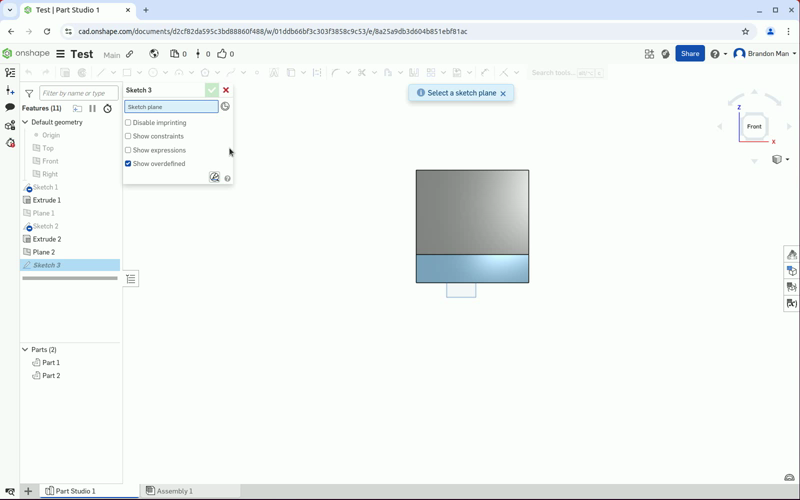
mouse_move(73, 254)
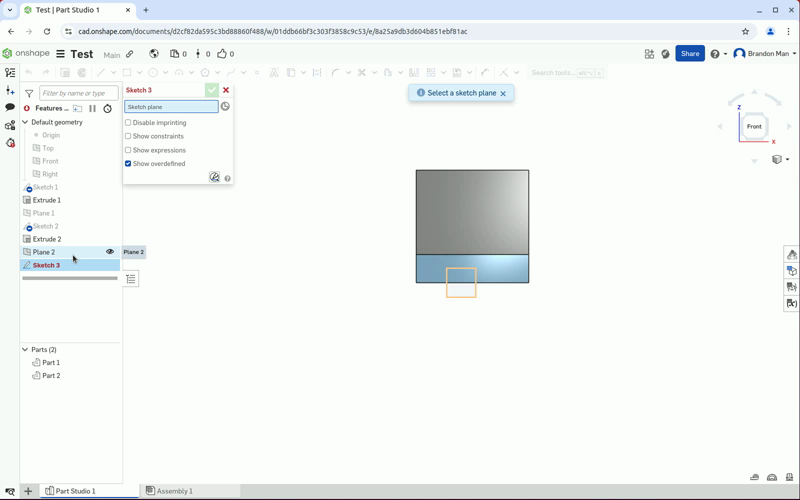
click(73, 254)
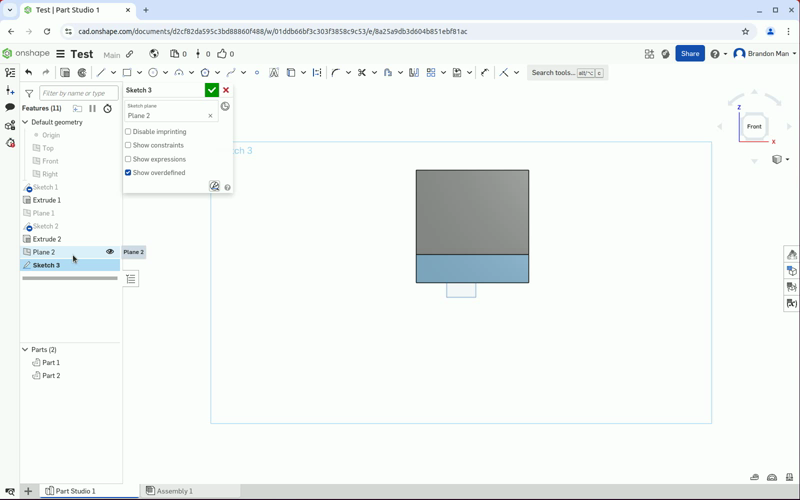
mouse_move(73, 352)
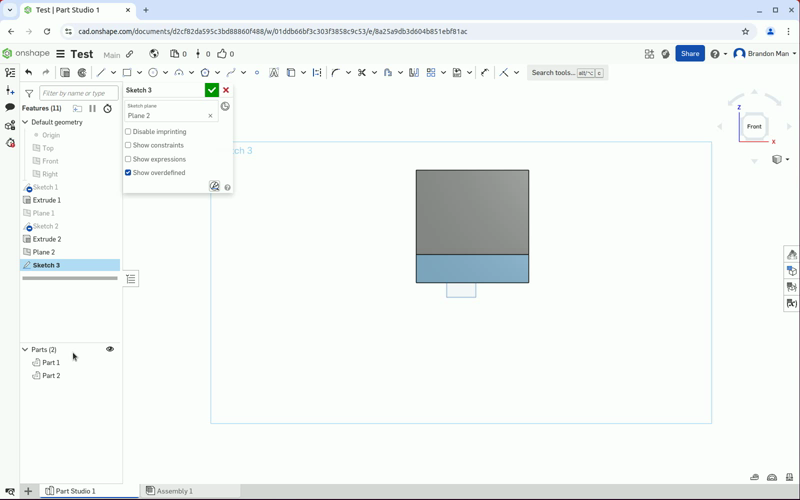
key(y)
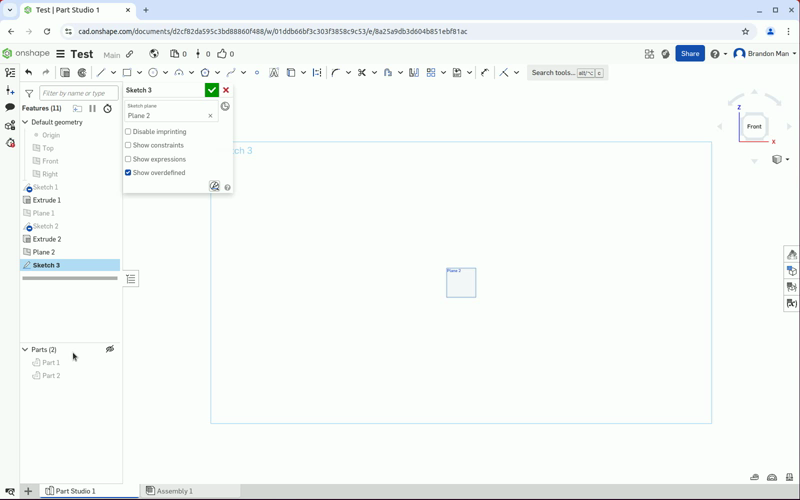
key(c)
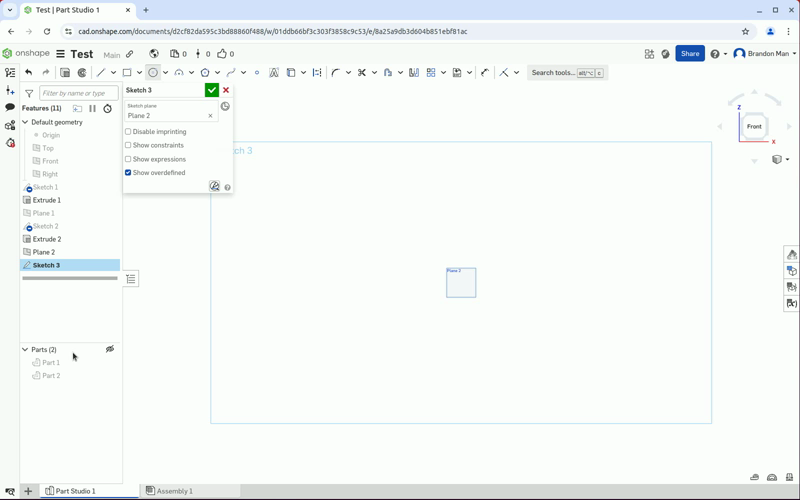
key_down(shift)
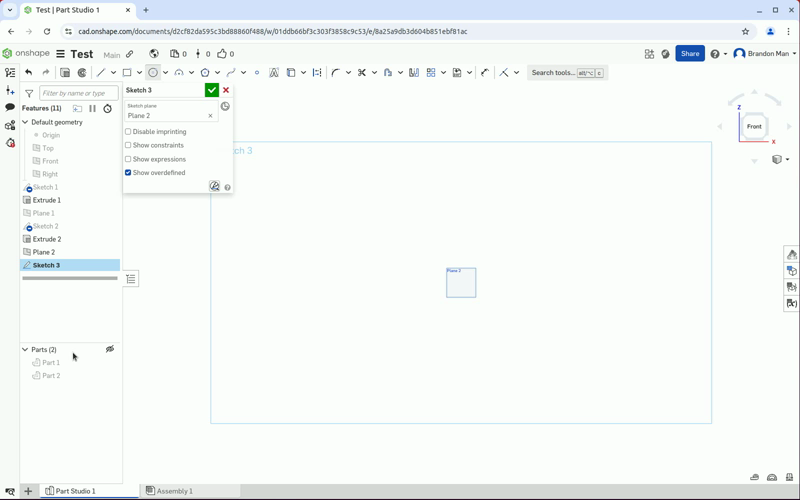
mouse_move(473, 212)
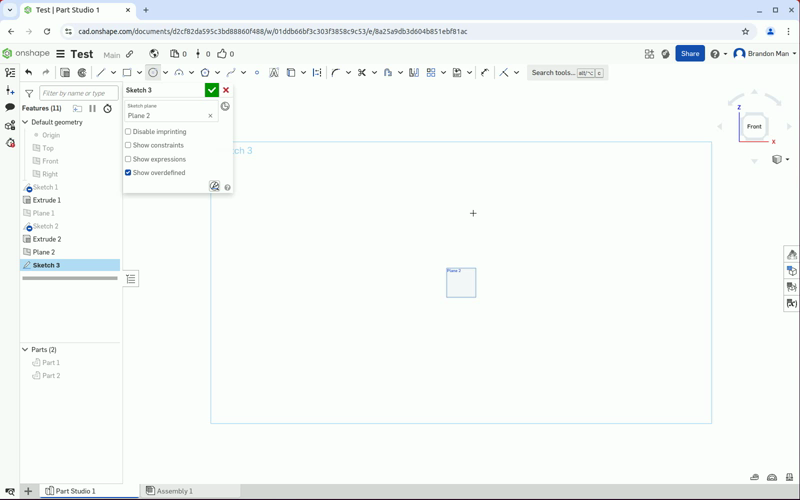
click(473, 212)
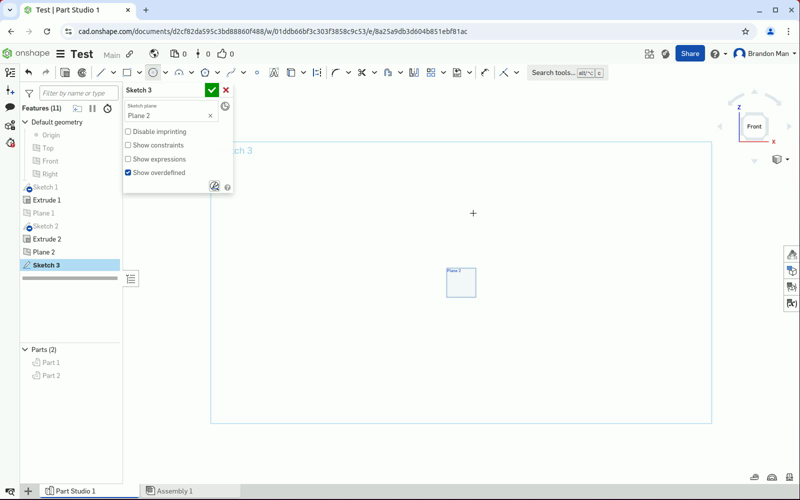
key_up(shift)
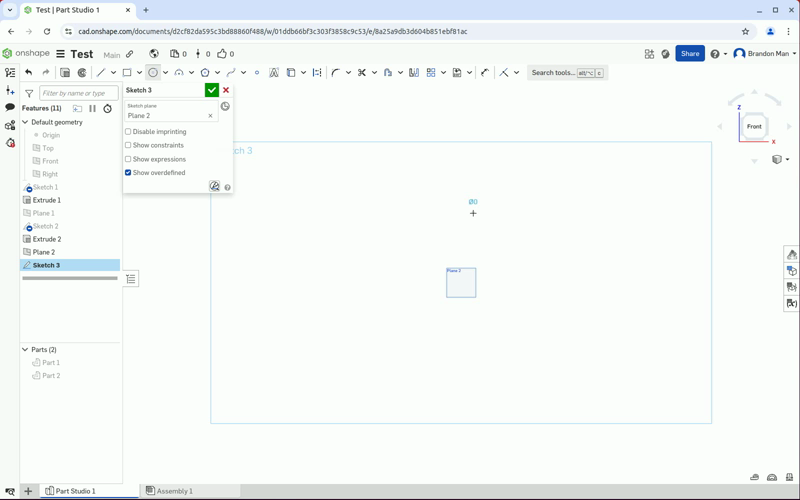
mouse_move(487, 212)
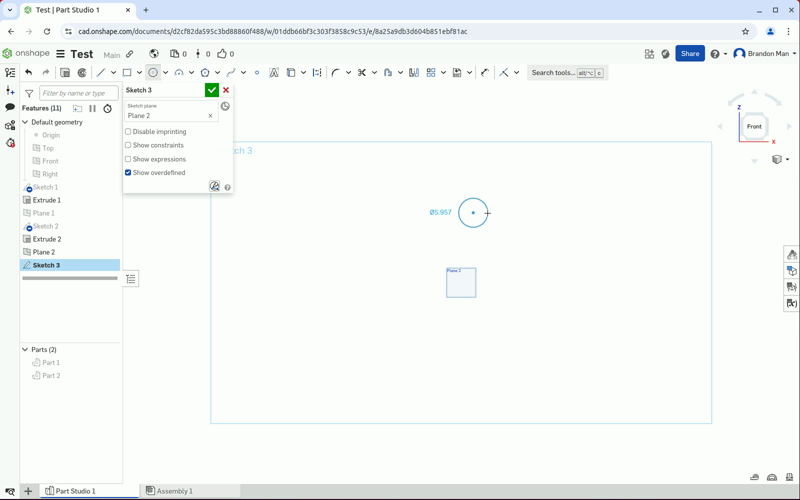
click(487, 212)
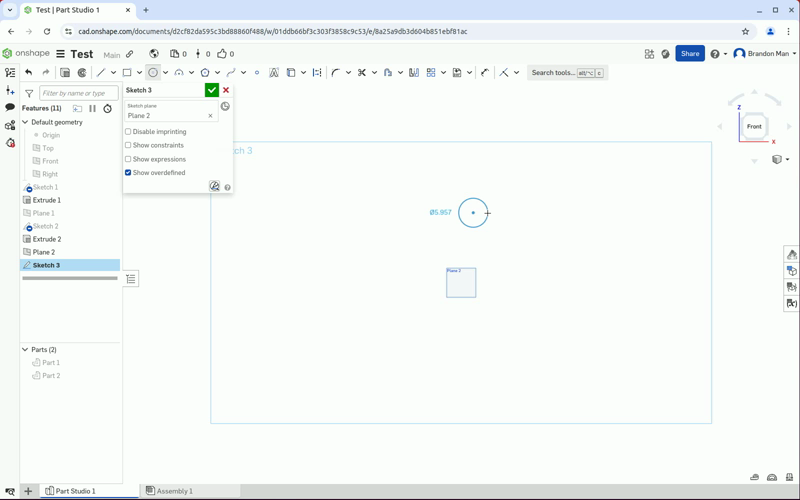
key(esc)
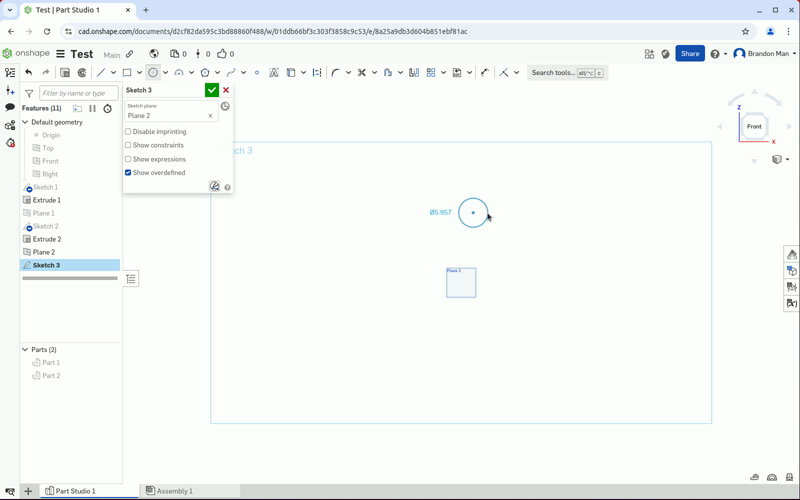
mouse_move(486, 214)
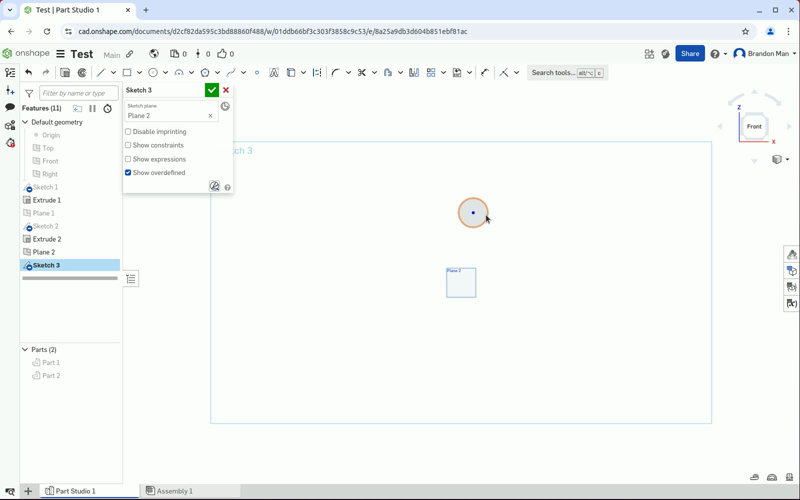
scroll(6)
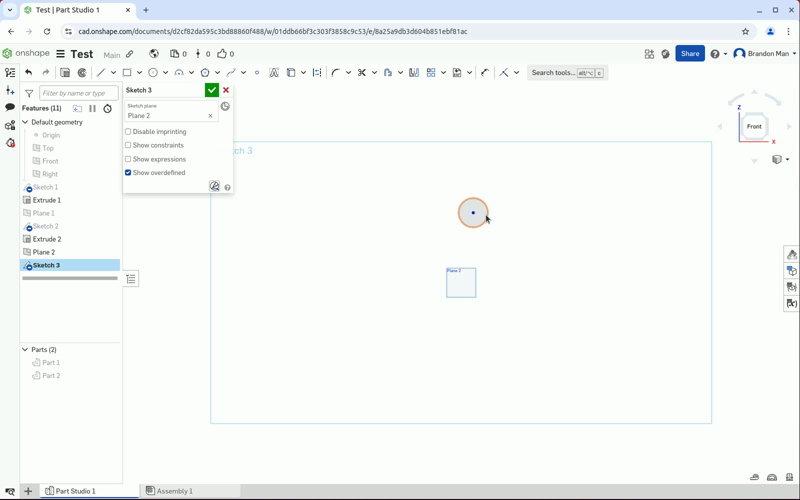
scroll(6)
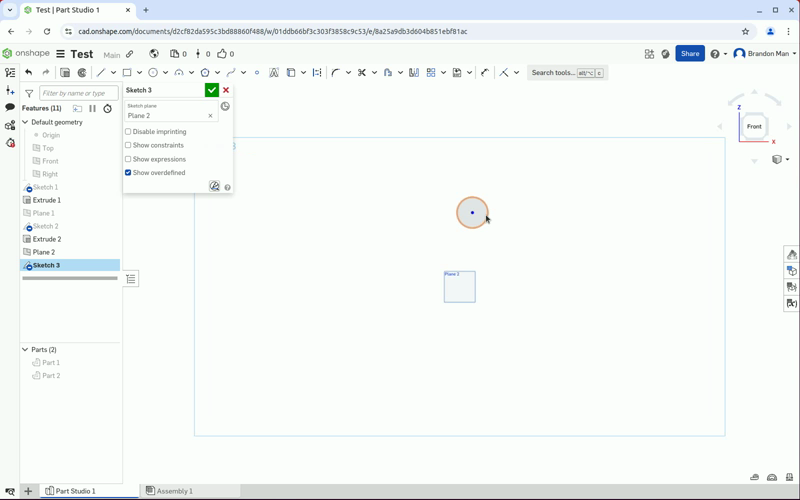
scroll(6)
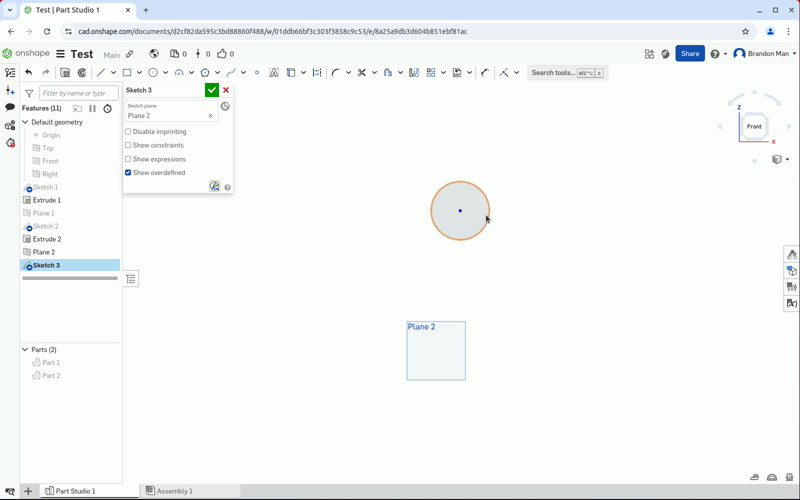
scroll(6)
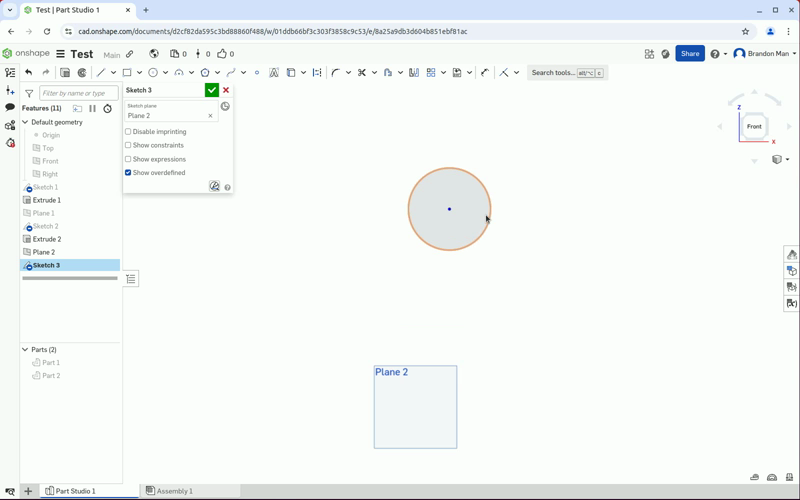
scroll(6)
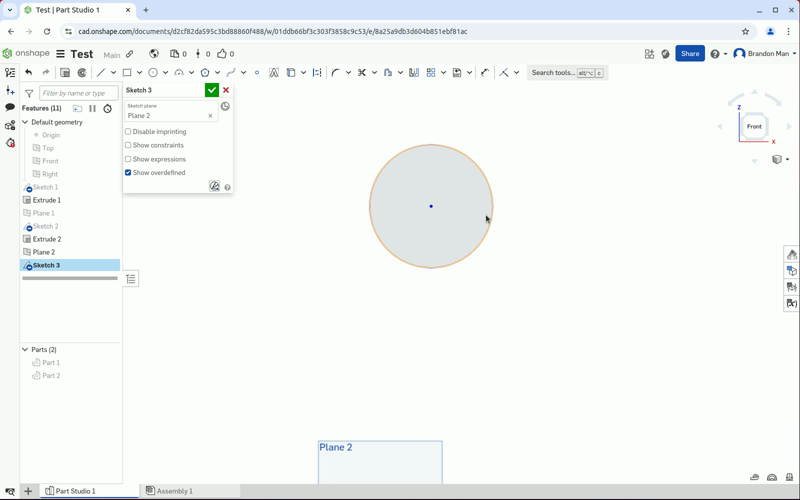
scroll(6)
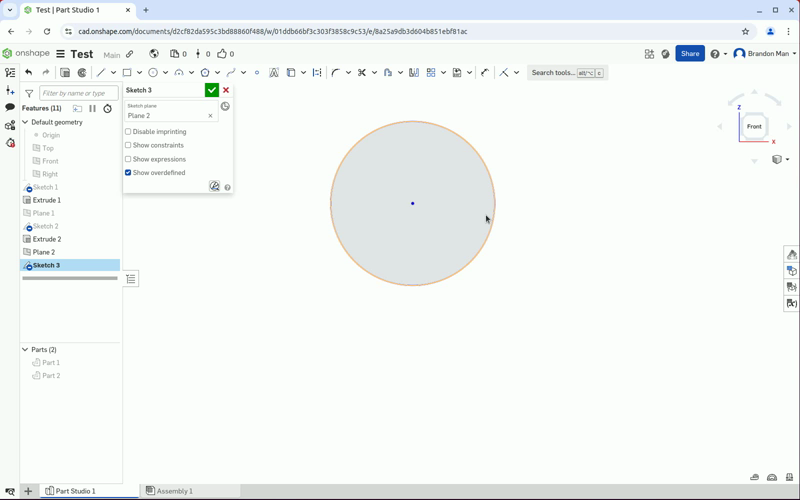
scroll(6)
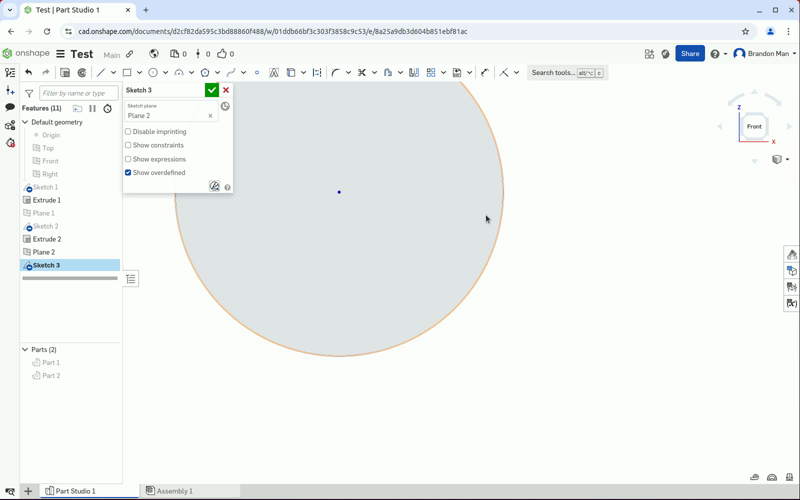
click(486, 214)
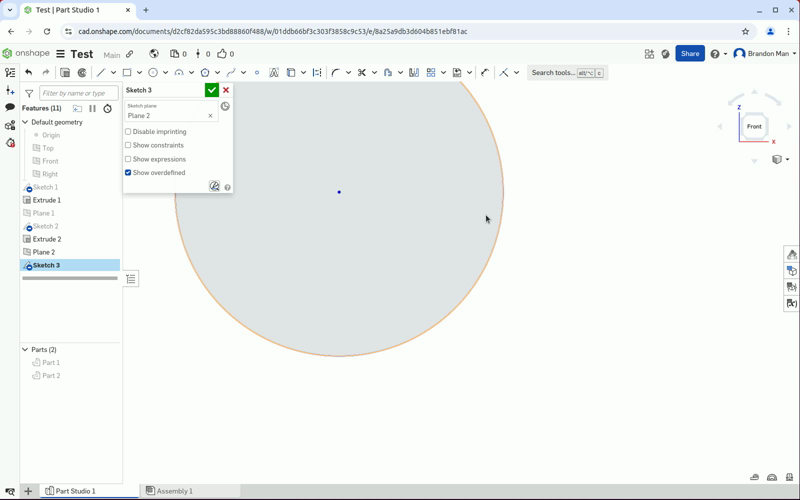
scroll(-6)
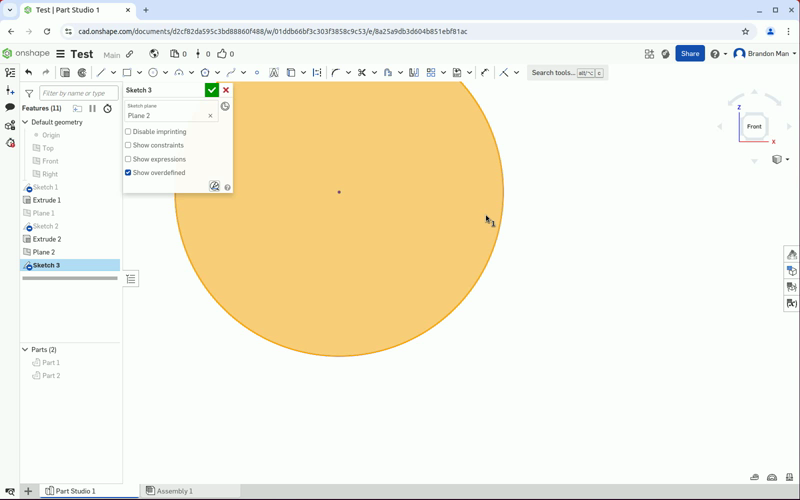
scroll(-6)
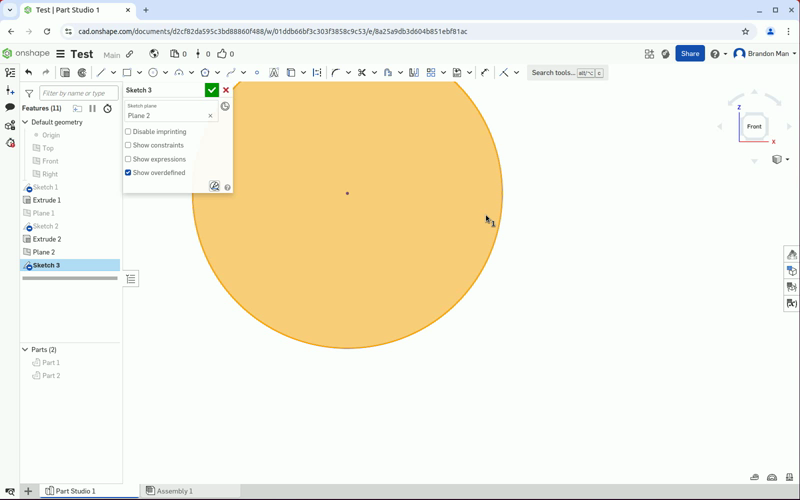
scroll(-6)
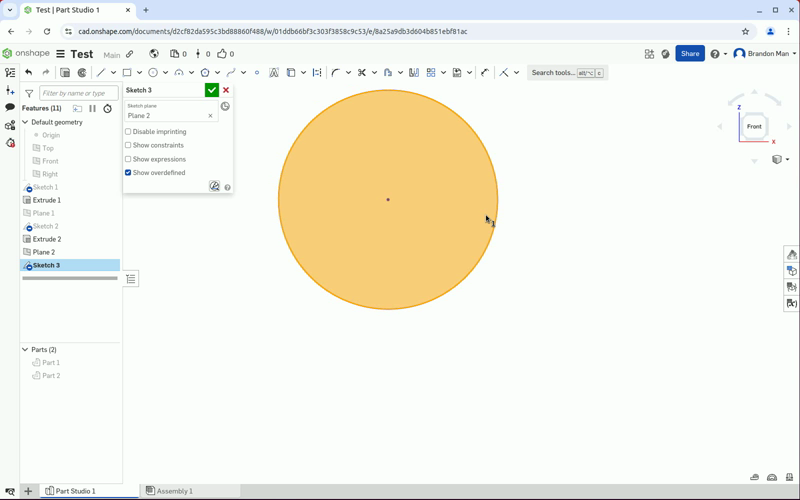
scroll(-6)
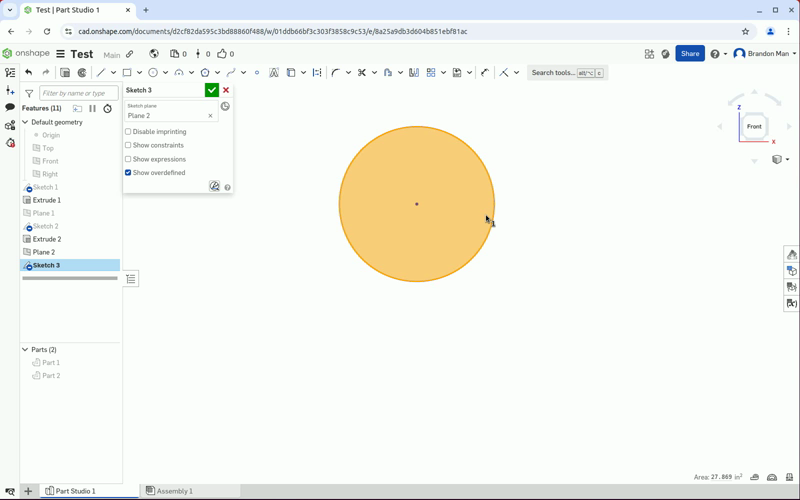
scroll(-6)
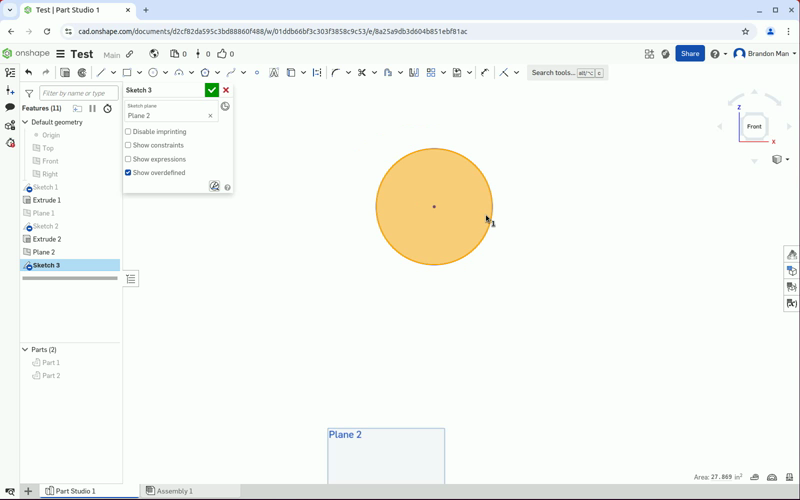
scroll(-6)
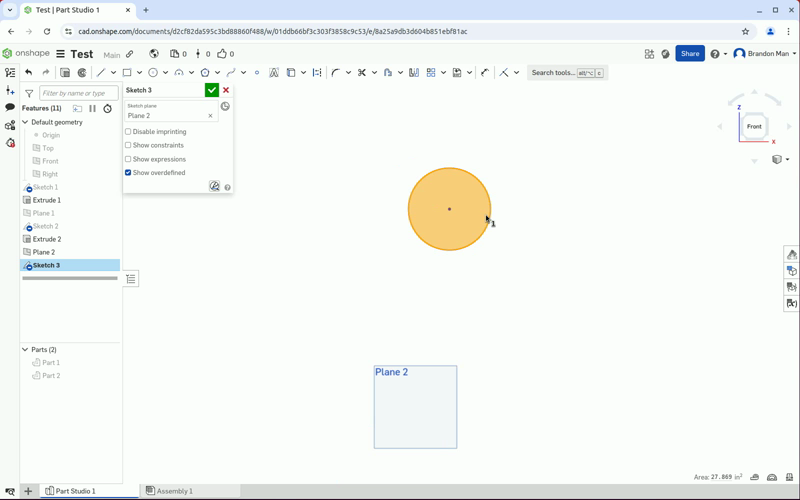
scroll(-6)
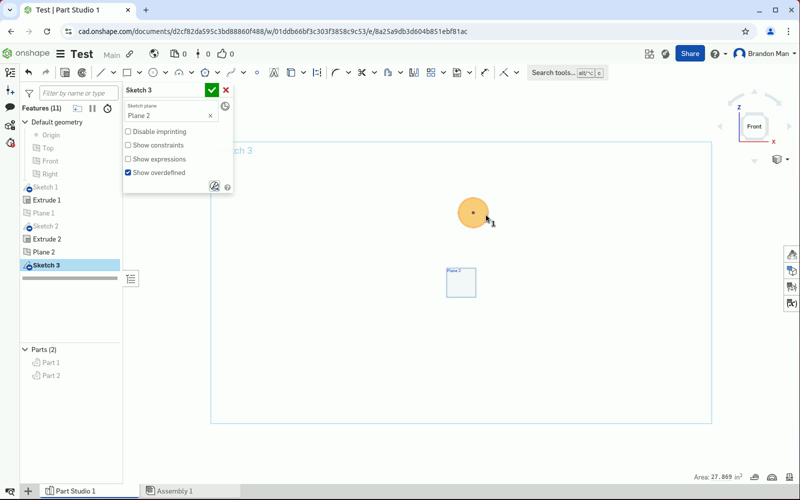
mouse_move(73, 352)
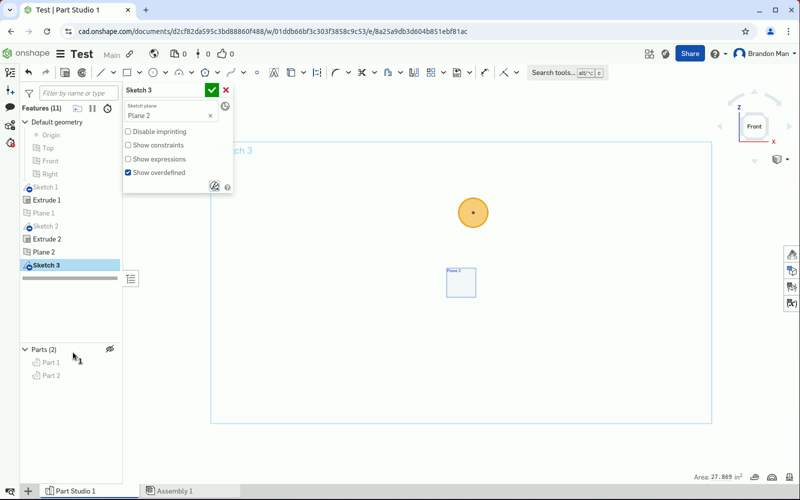
key(shift+y)
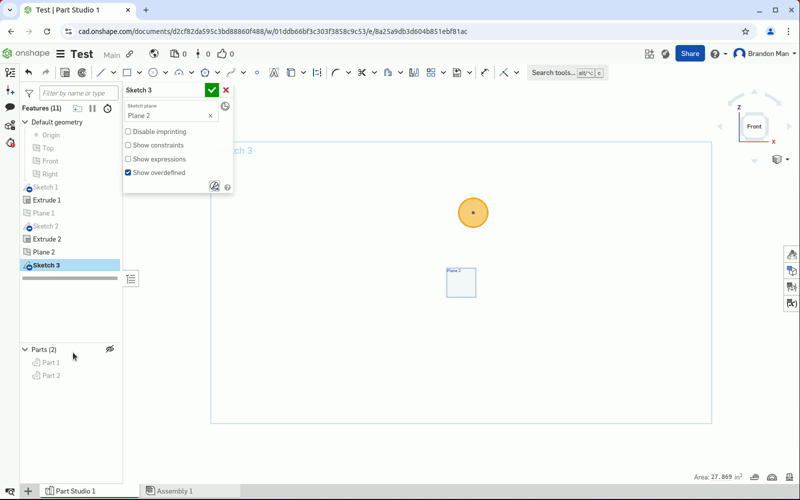
key(shift+e)
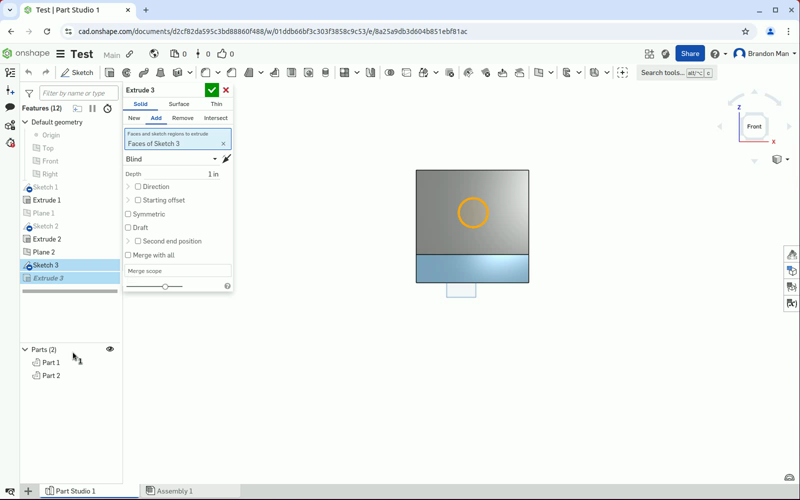
mouse_move(143, 106)
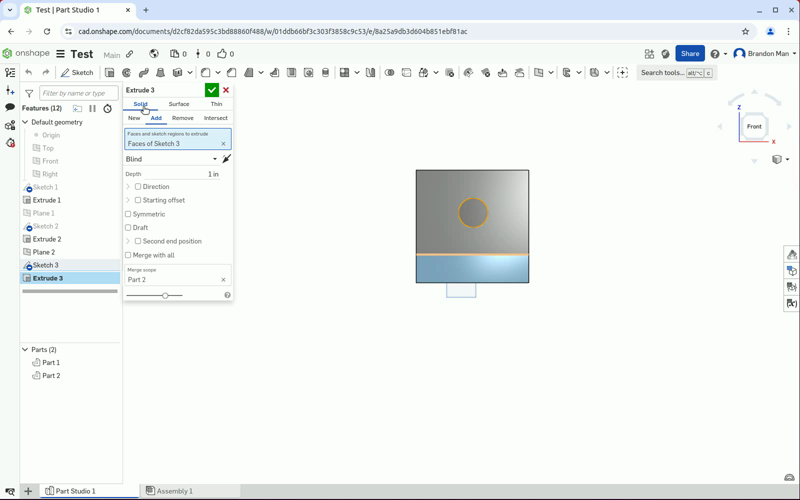
click(143, 106)
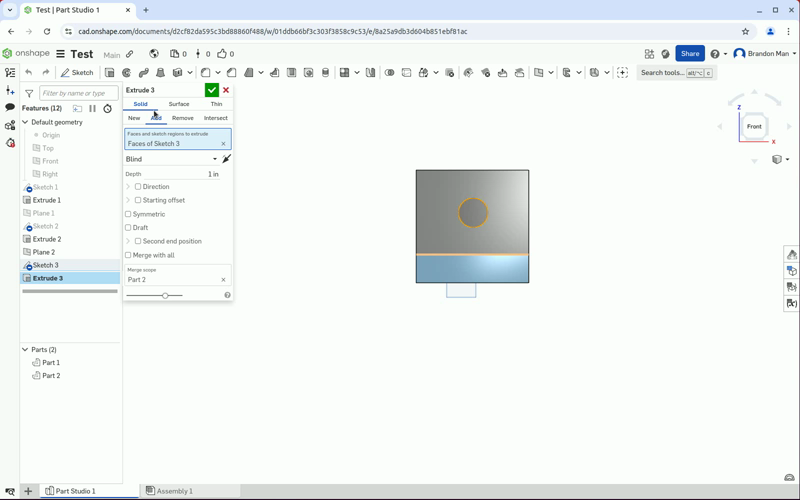
mouse_move(186, 120)
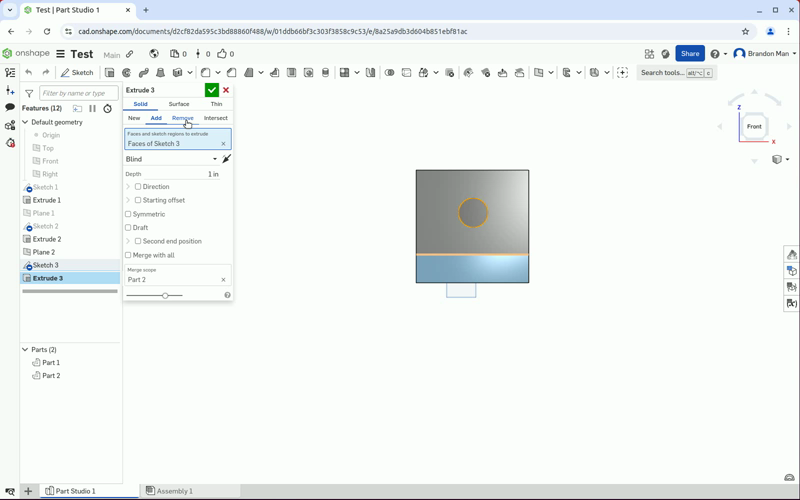
click(186, 120)
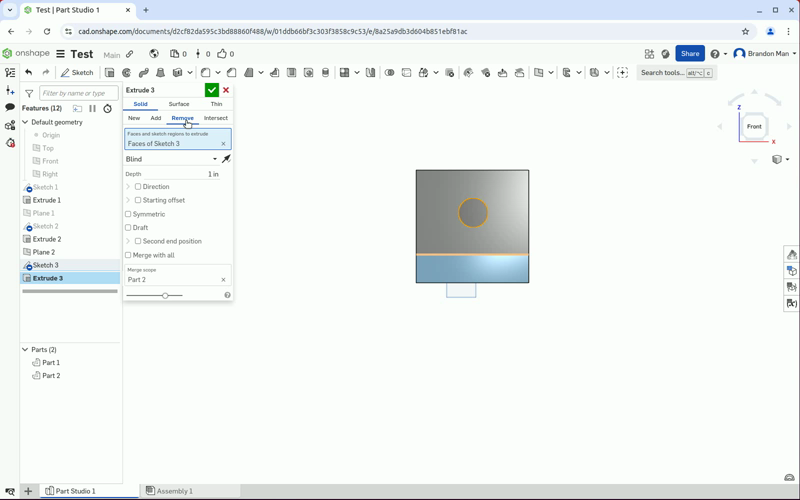
key(tab, 4)
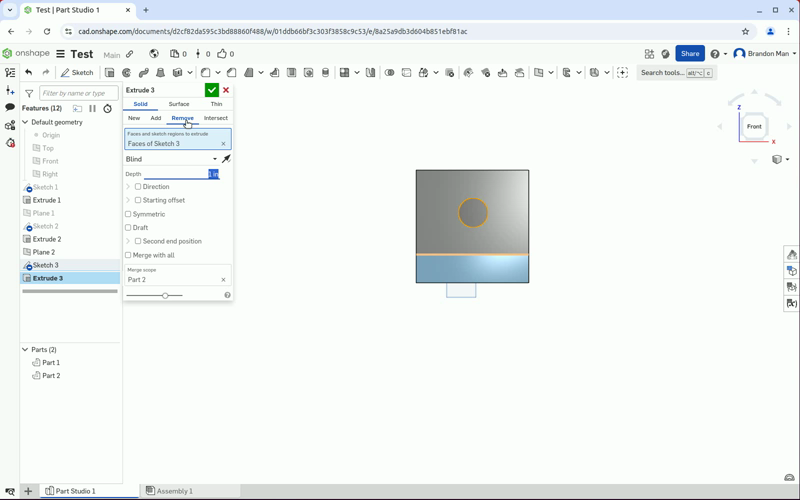
text(11.554)
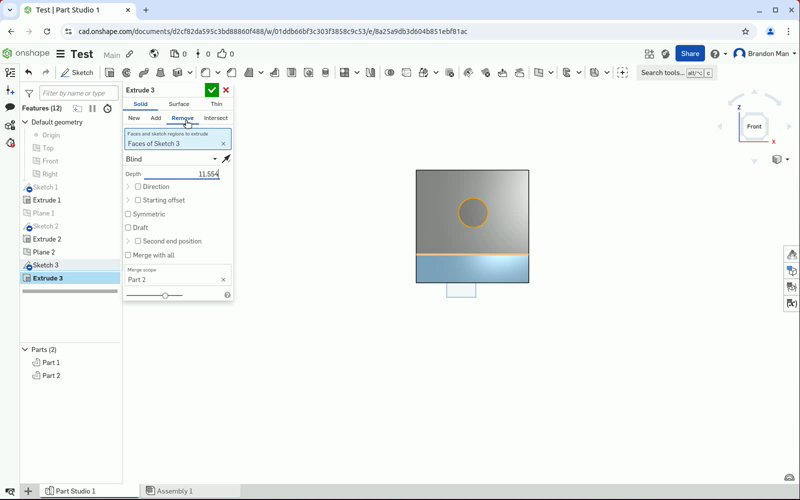
key(tab, 6)
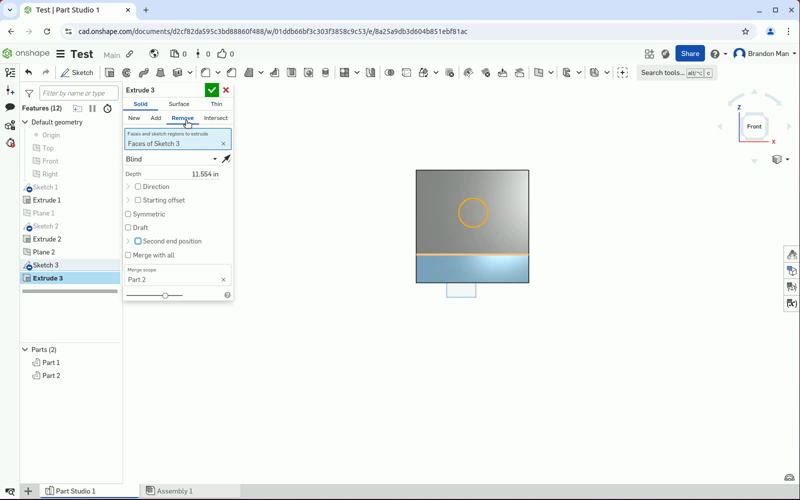
key(space)
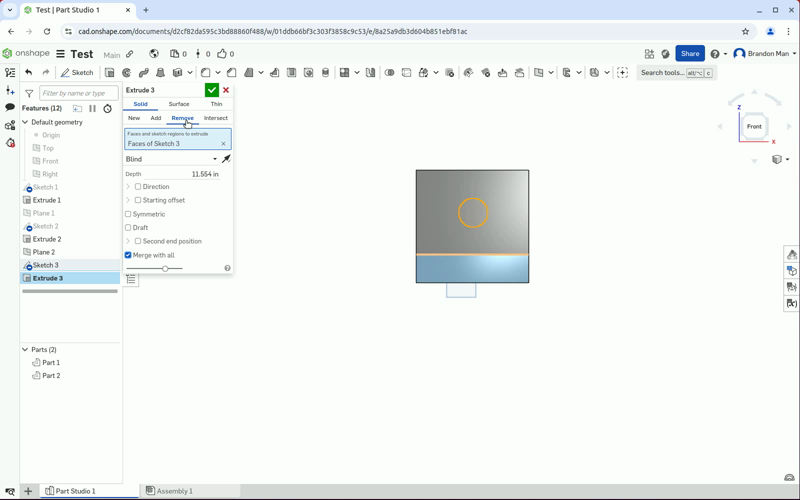
key(enter)
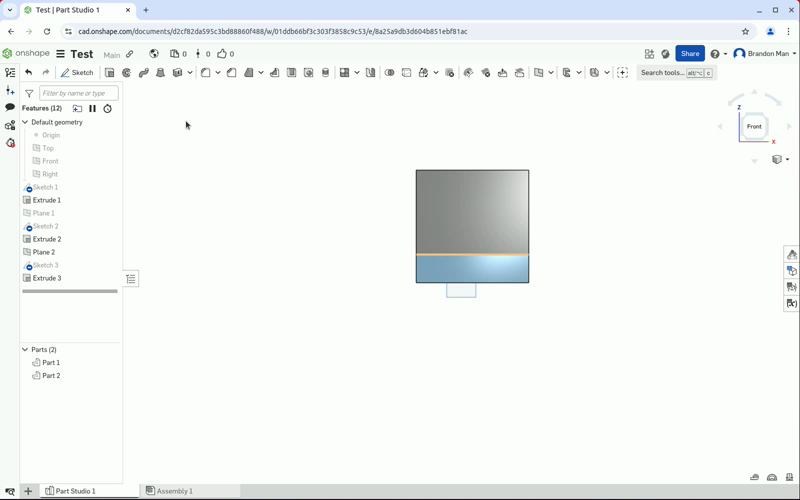
key(shift+h)
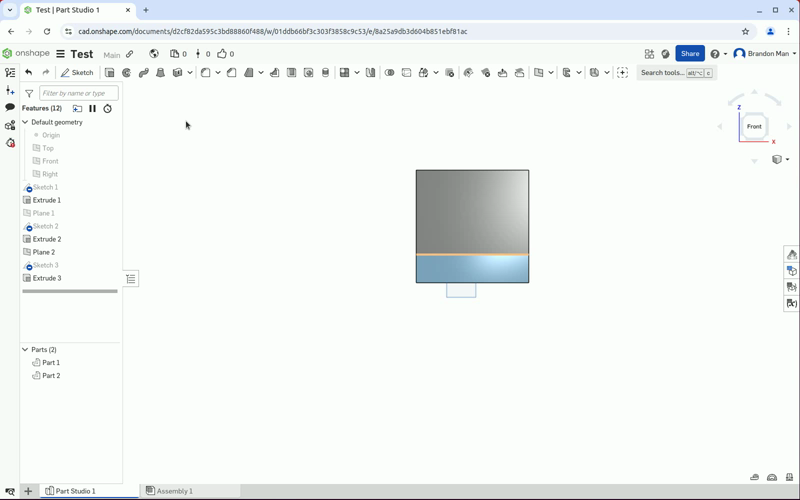
key(shift+h)
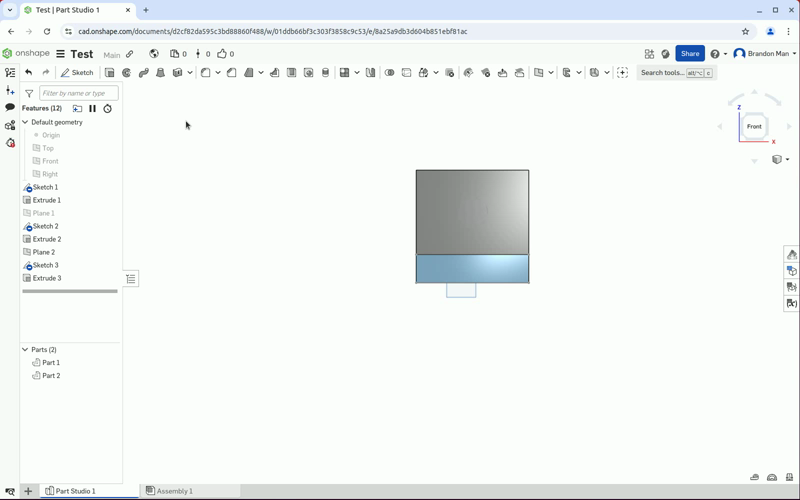
key(shift+7)
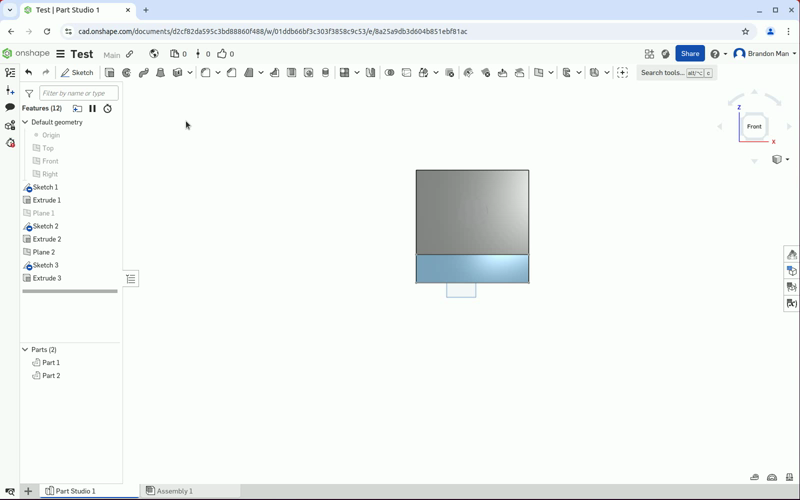
key(left, 2)
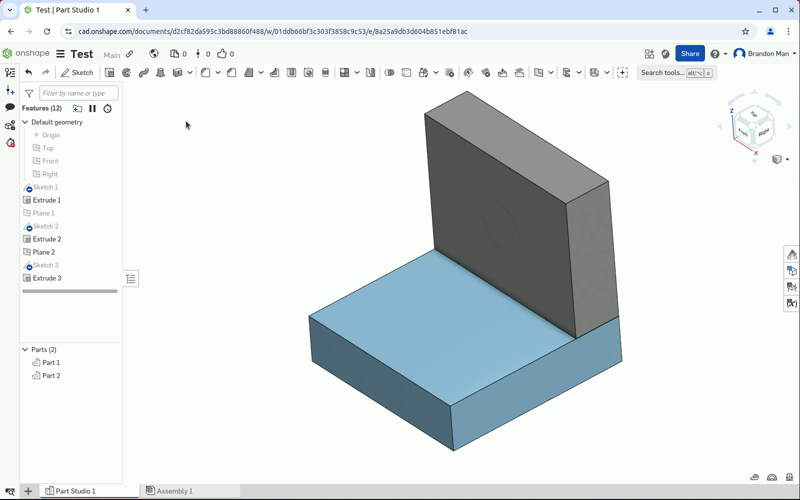
key(down, 2)
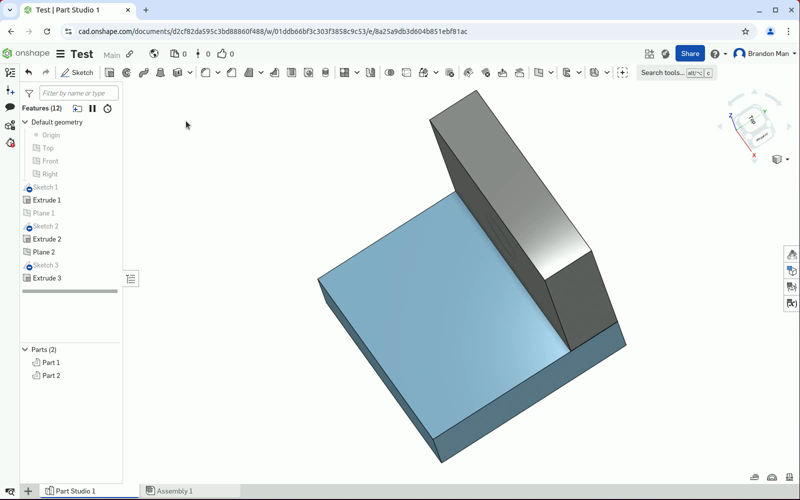
key(up, 2)
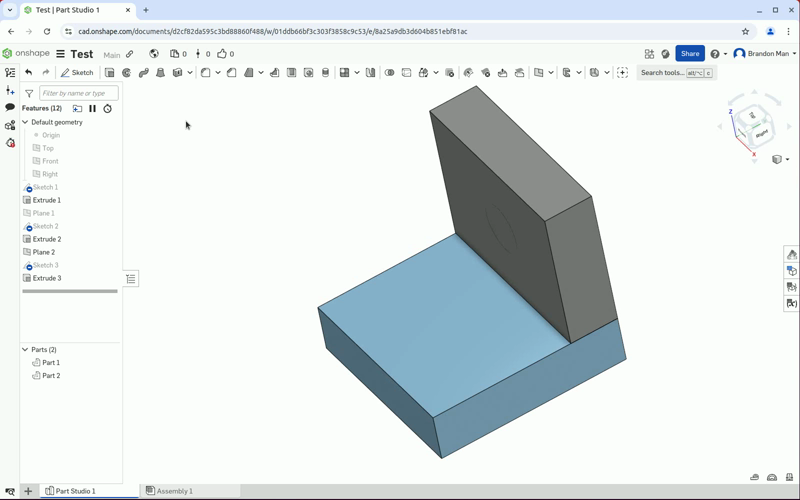
key(right, 2)
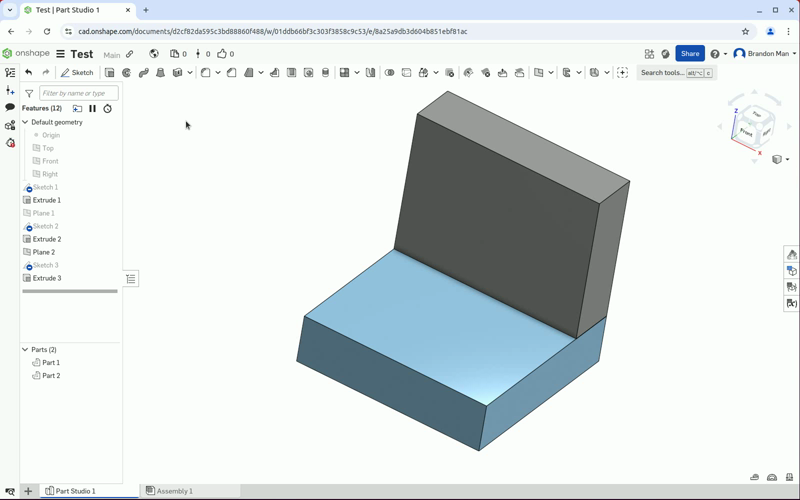
mouse_move(73, 189)
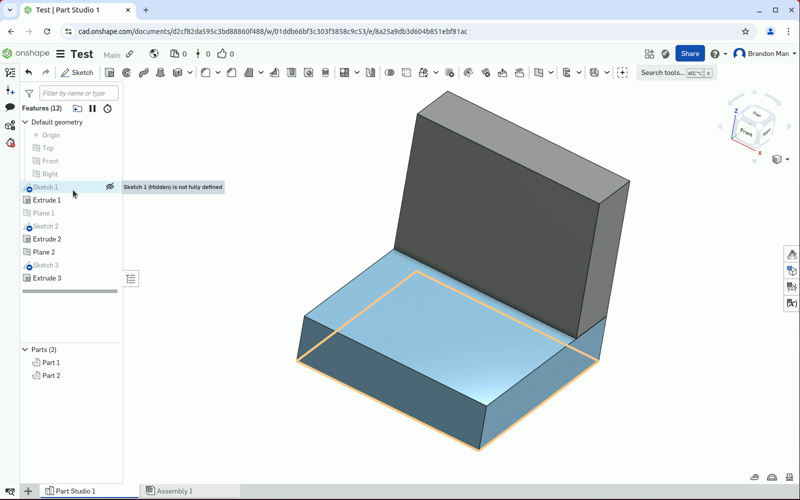
click(73, 189)